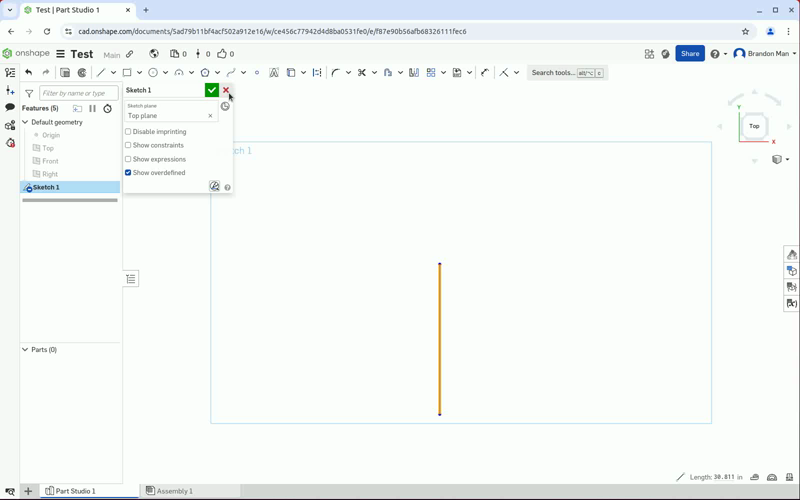
key(shift+h)
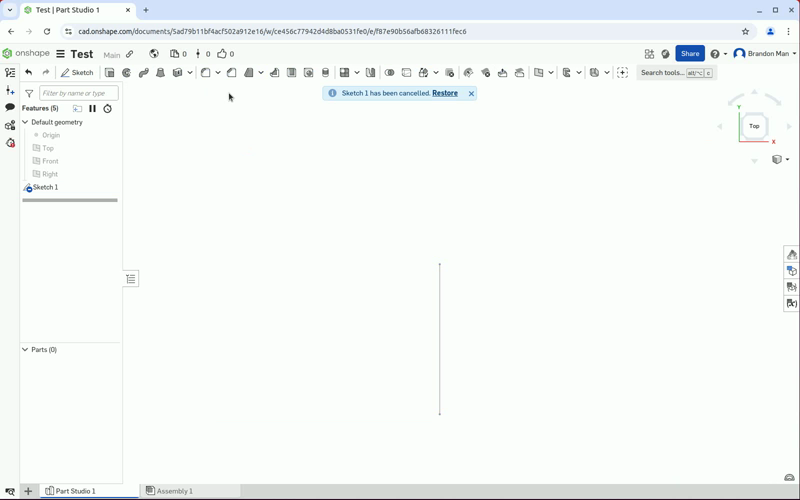
key(shift+s)
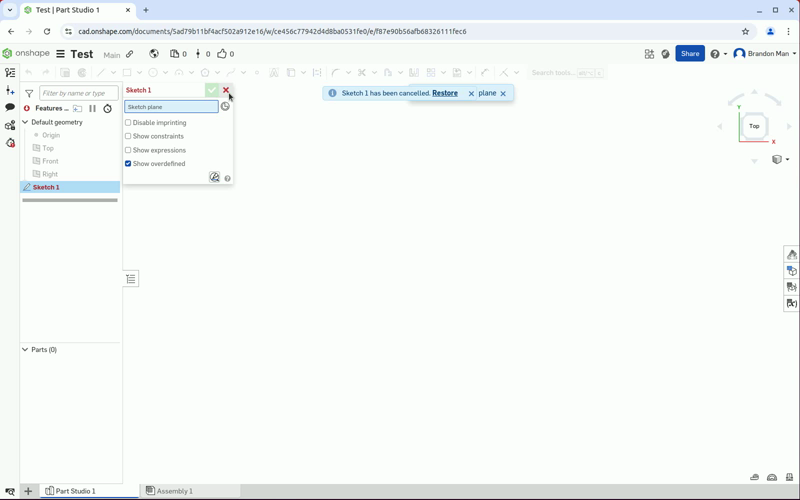
mouse_move(73, 150)
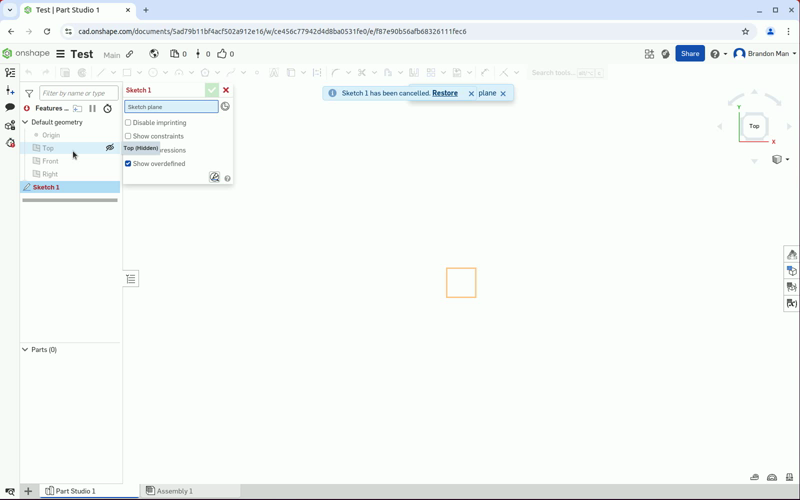
click(73, 150)
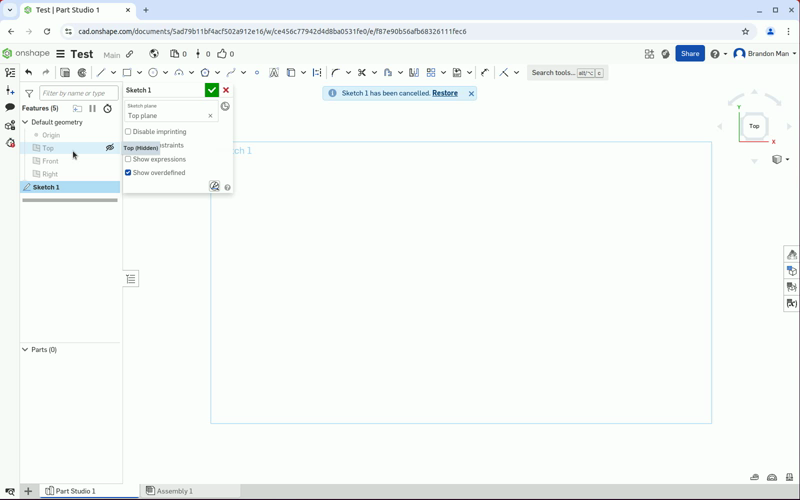
mouse_move(73, 352)
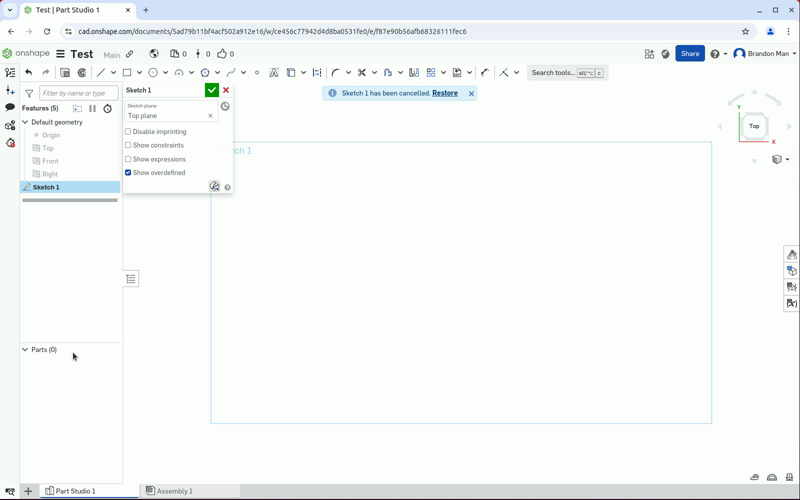
key(y)
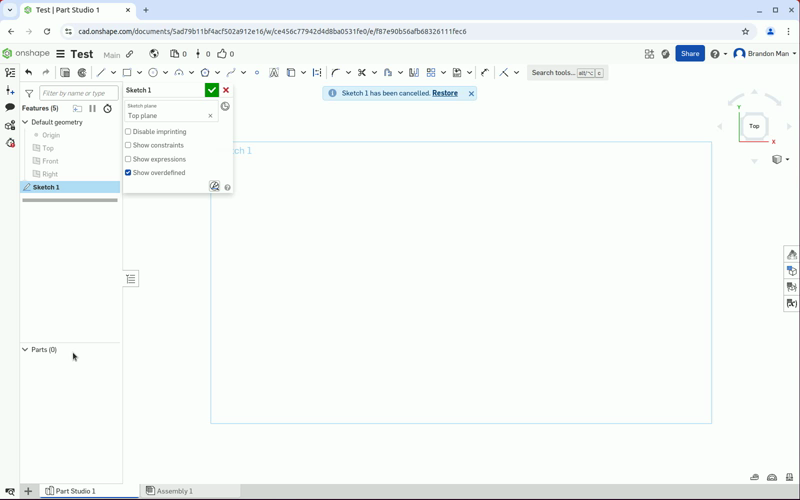
key(l)
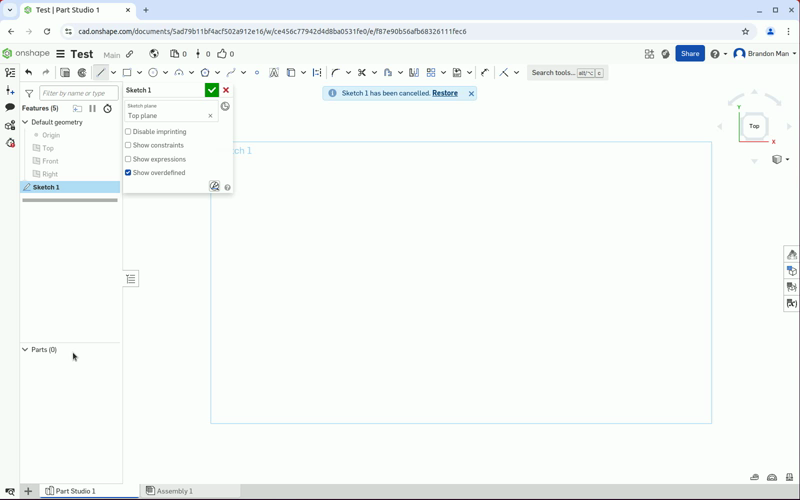
key_down(shift)
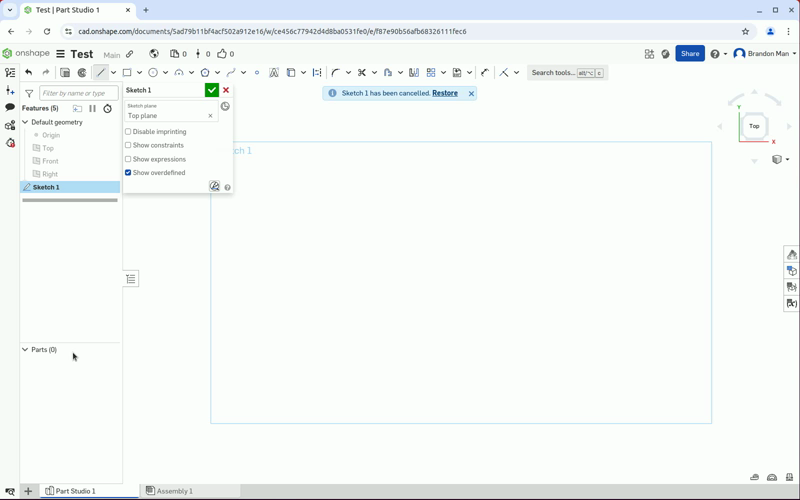
mouse_move(425, 326)
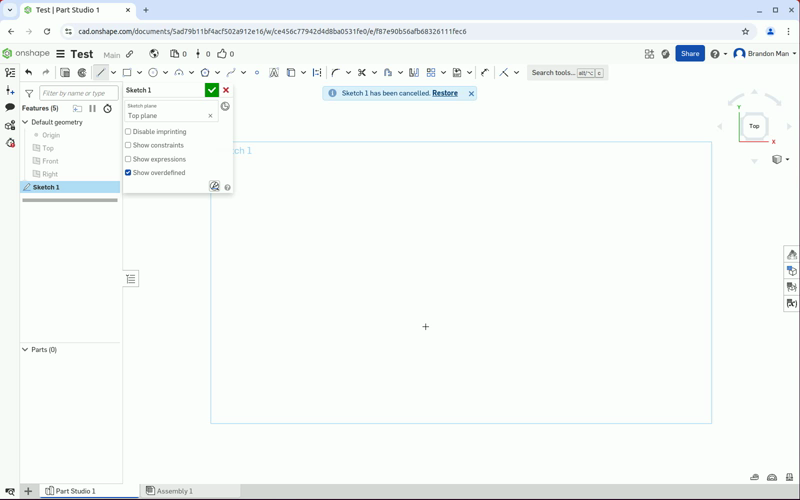
click(425, 326)
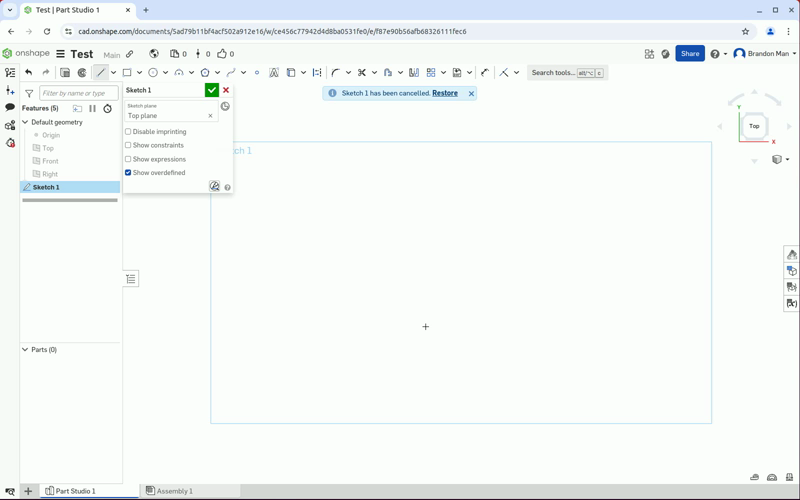
key_up(shift)
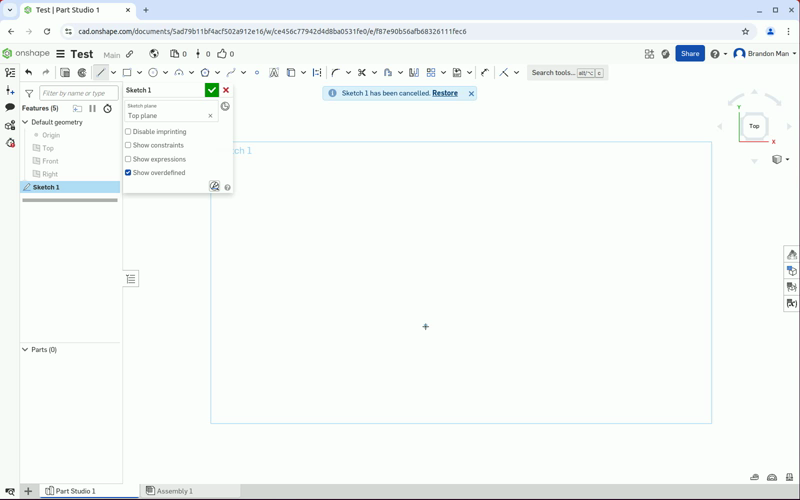
key_down(shift)
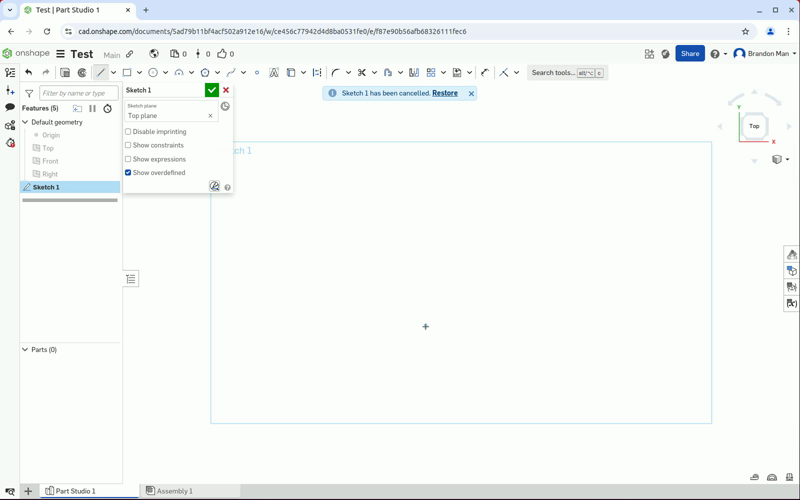
mouse_move(495, 326)
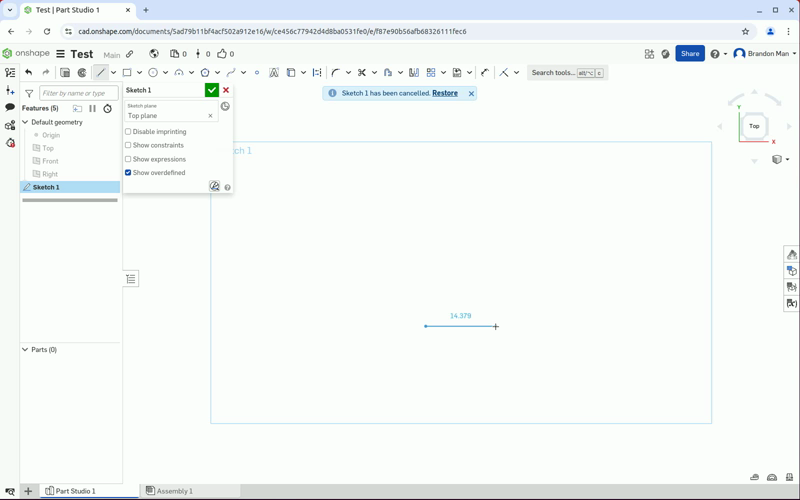
click(495, 326)
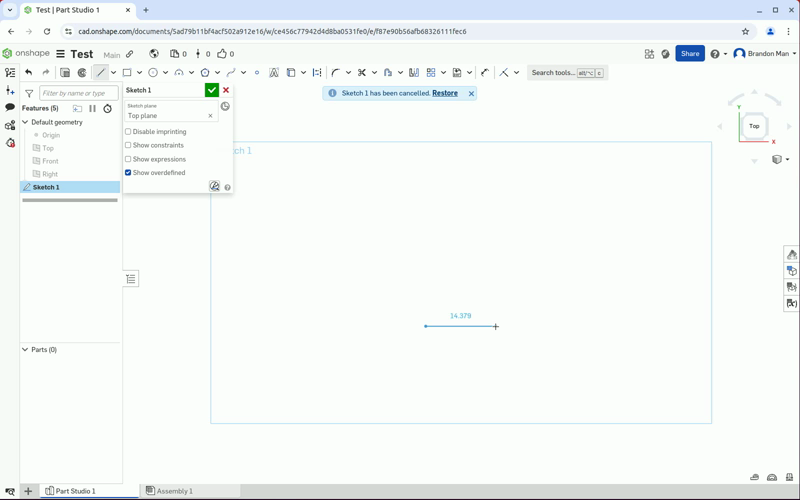
key_up(shift)
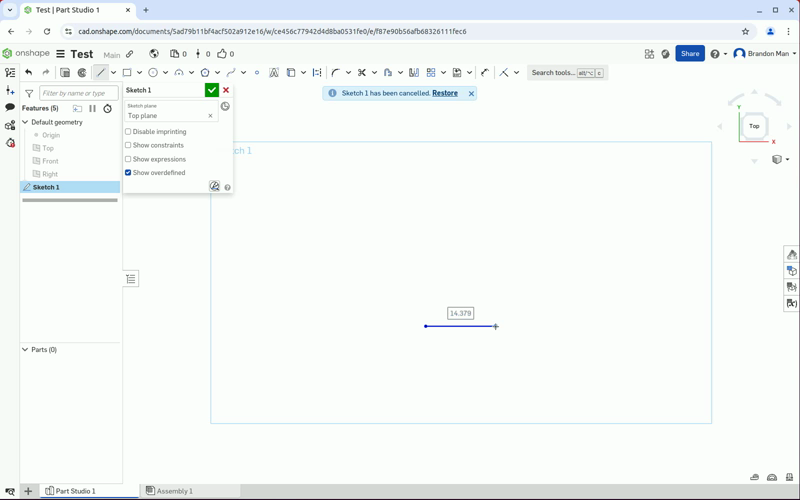
key_down(shift)
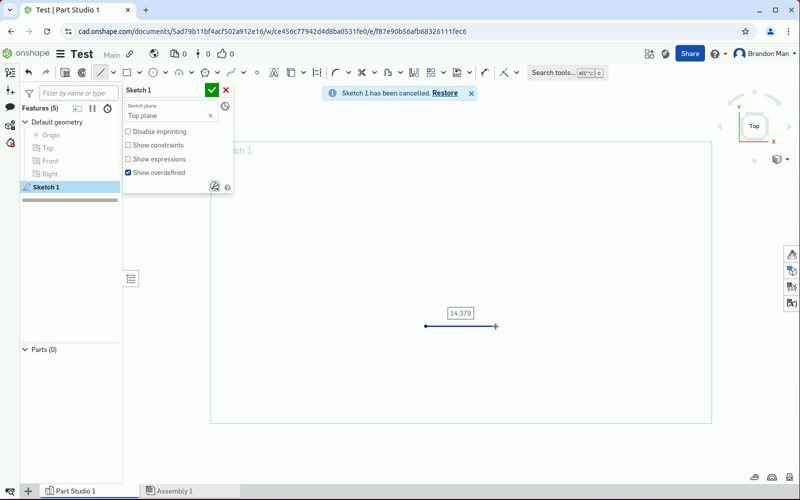
mouse_move(495, 203)
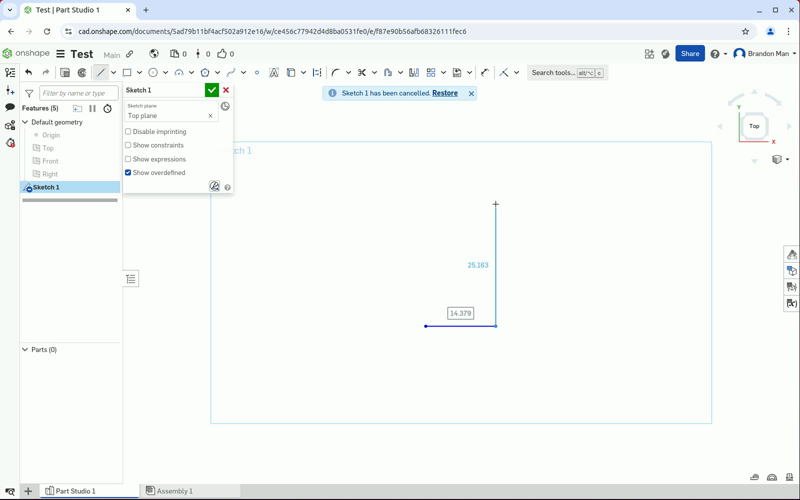
click(495, 203)
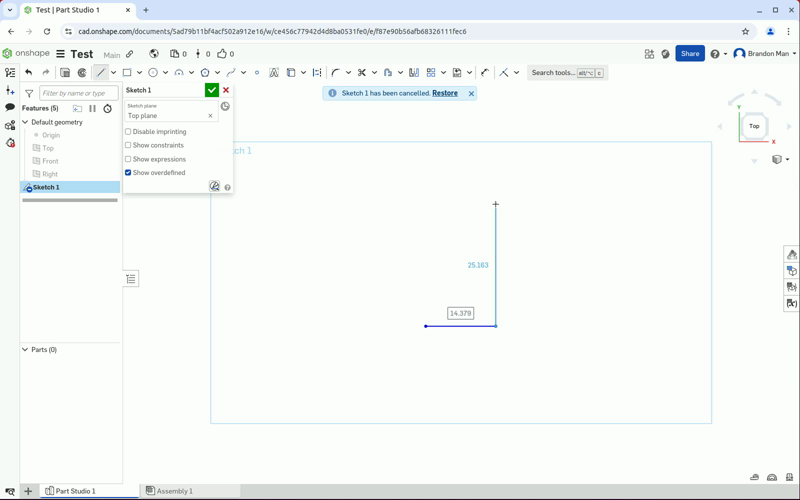
key_up(shift)
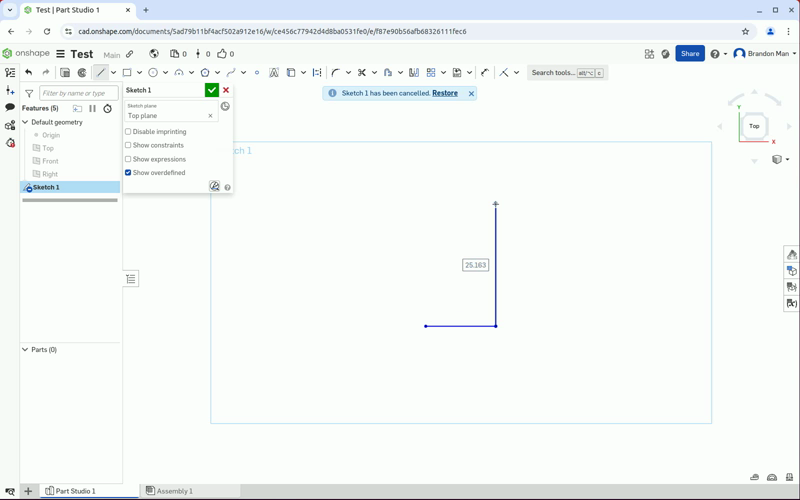
key_down(shift)
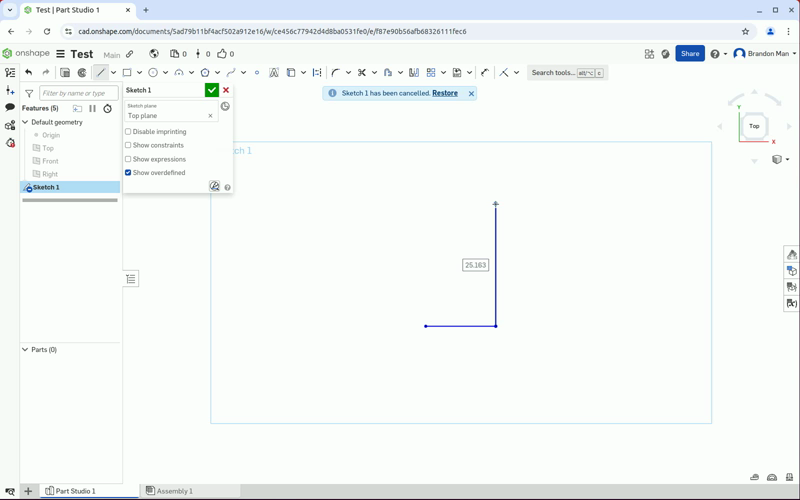
mouse_move(525, 203)
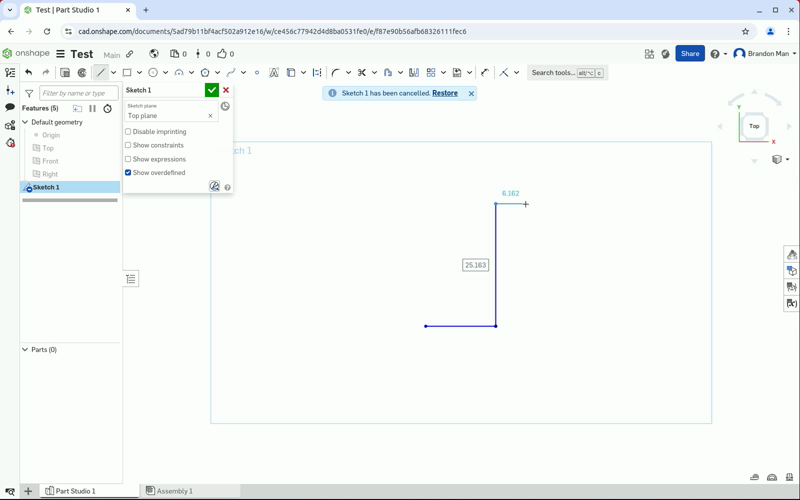
mouse_move(461, 170)
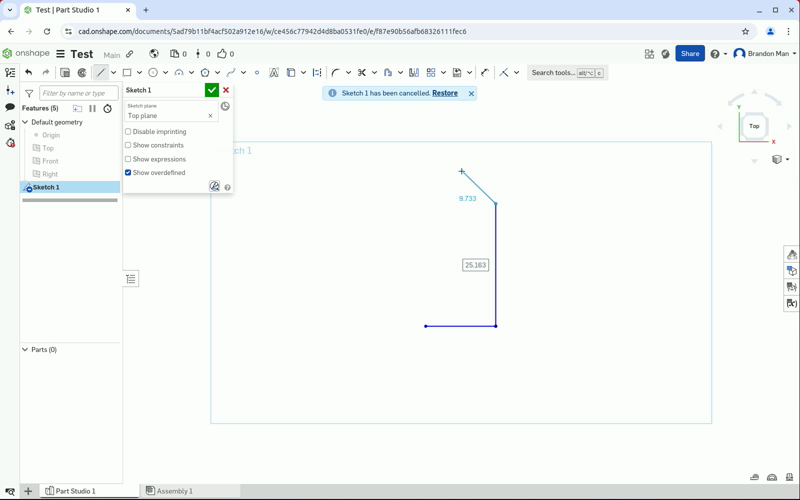
click(461, 170)
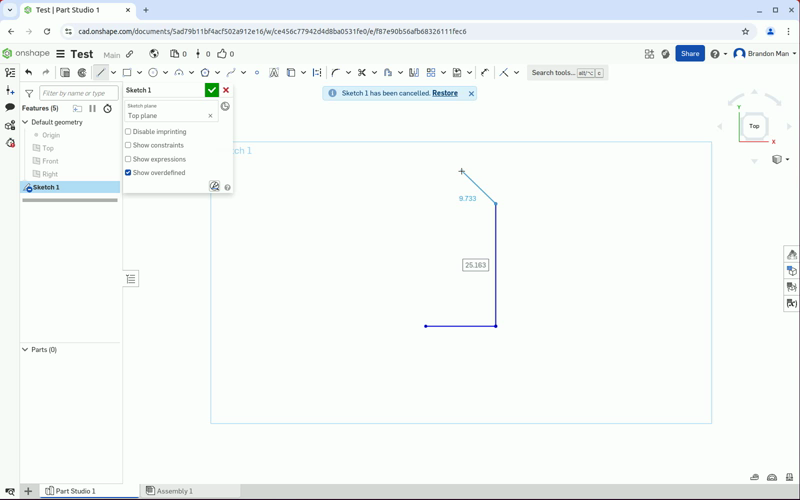
key_up(shift)
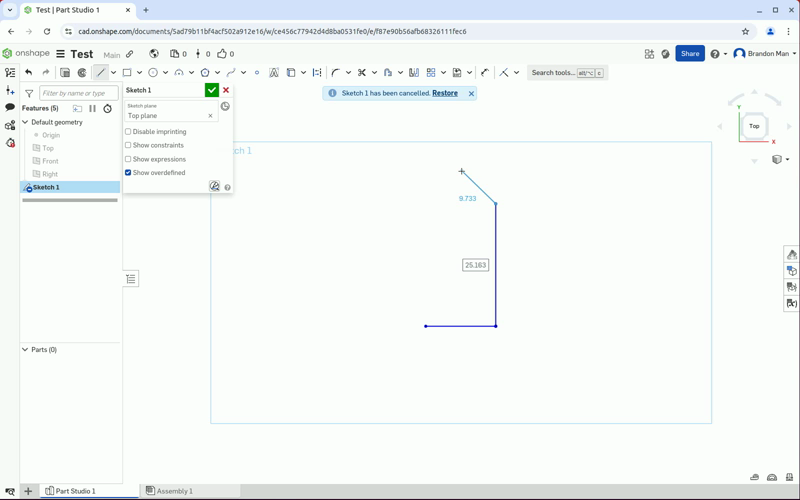
key_down(shift)
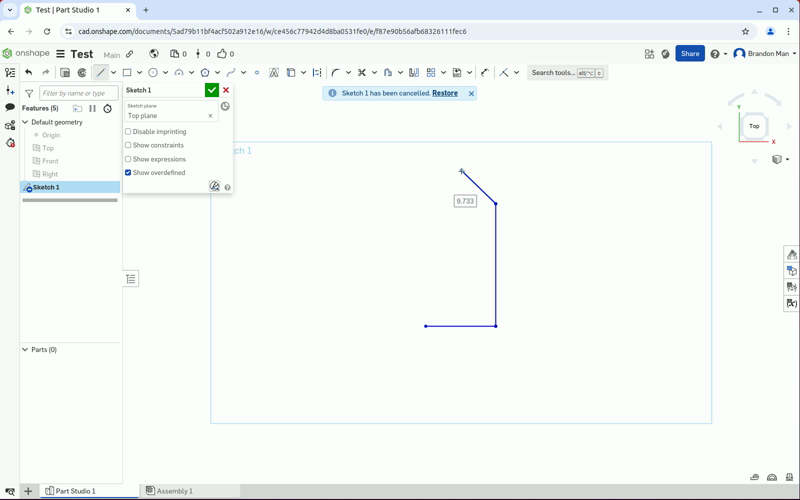
mouse_move(491, 170)
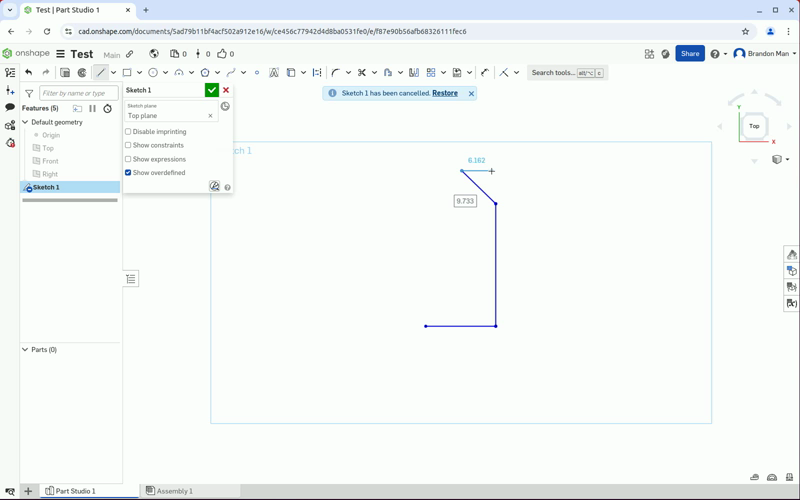
mouse_move(425, 203)
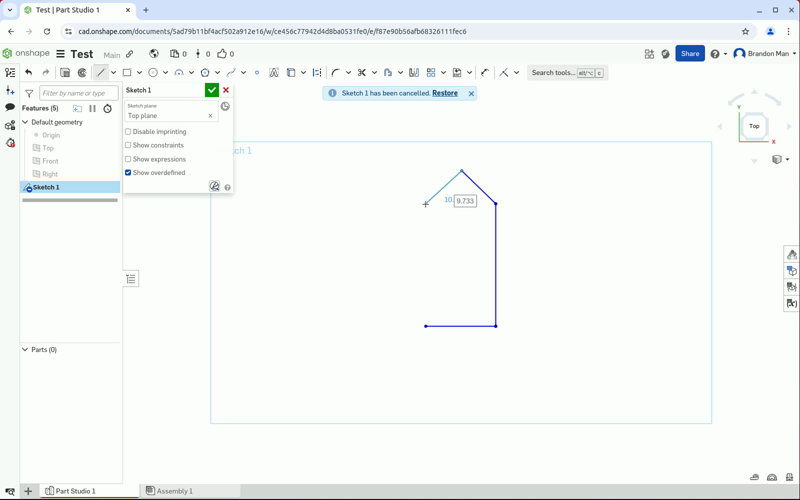
click(425, 203)
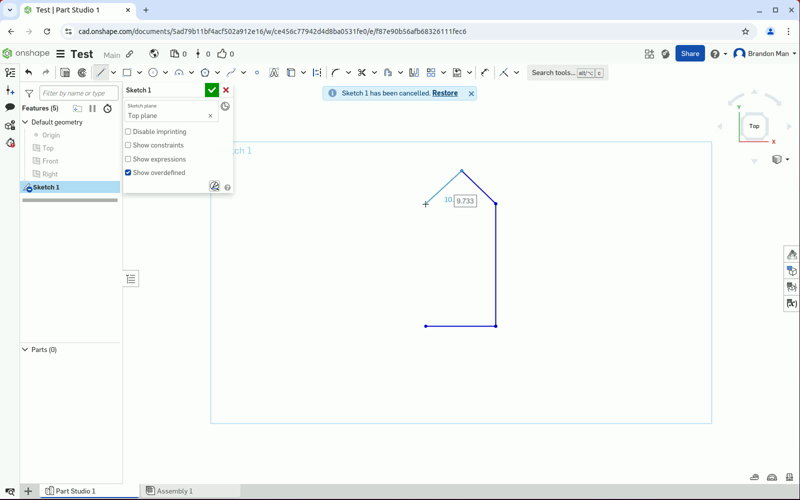
key_up(shift)
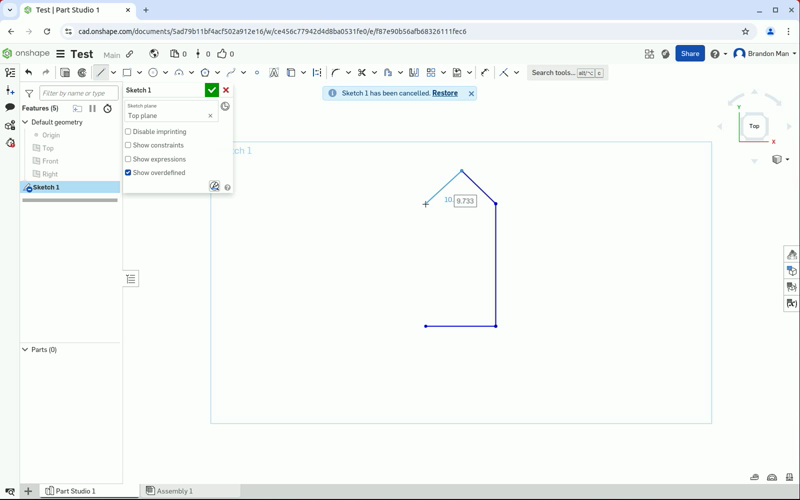
key_down(shift)
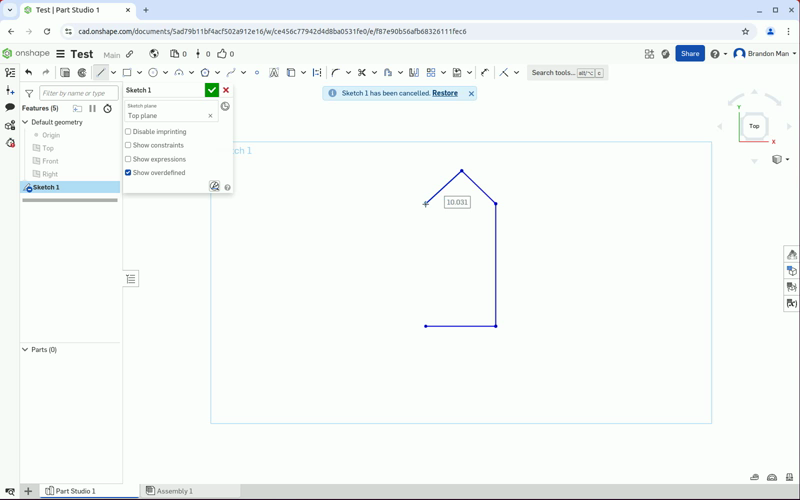
mouse_move(425, 326)
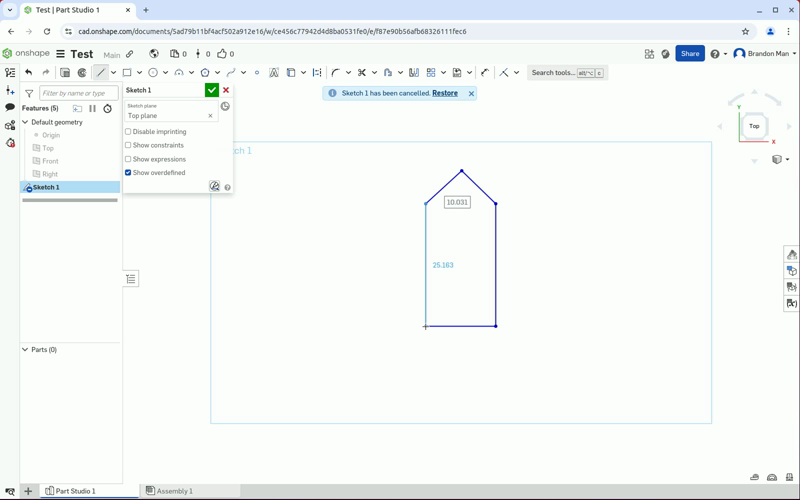
key_up(shift)
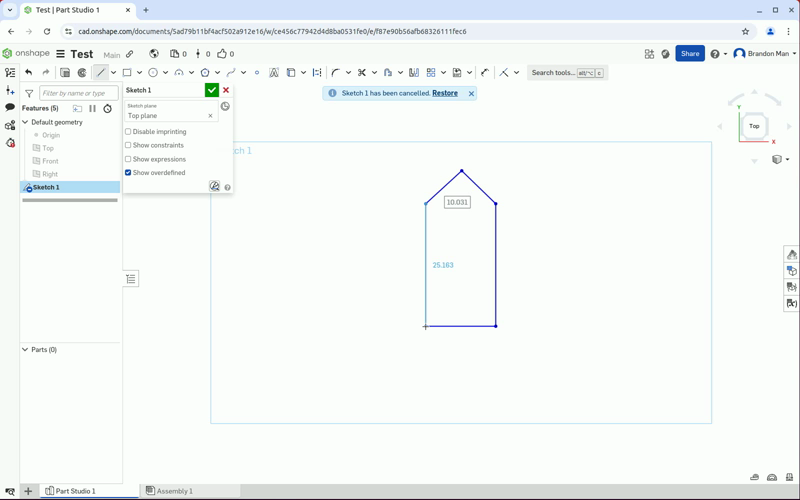
click(425, 326)
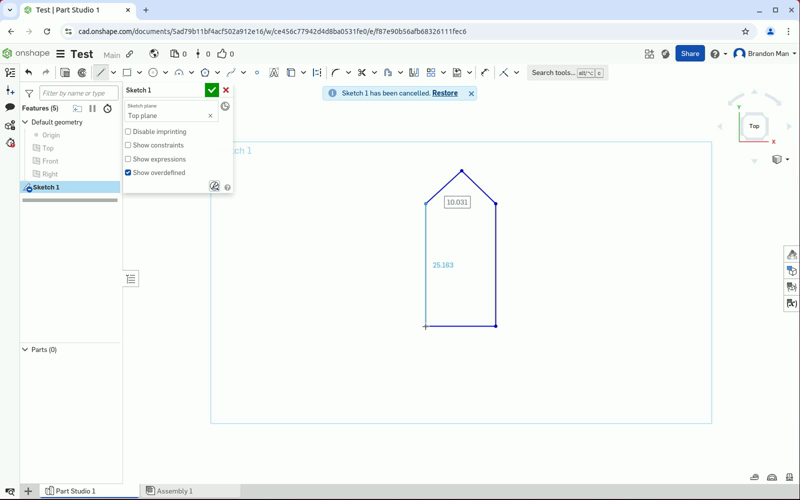
key(esc)
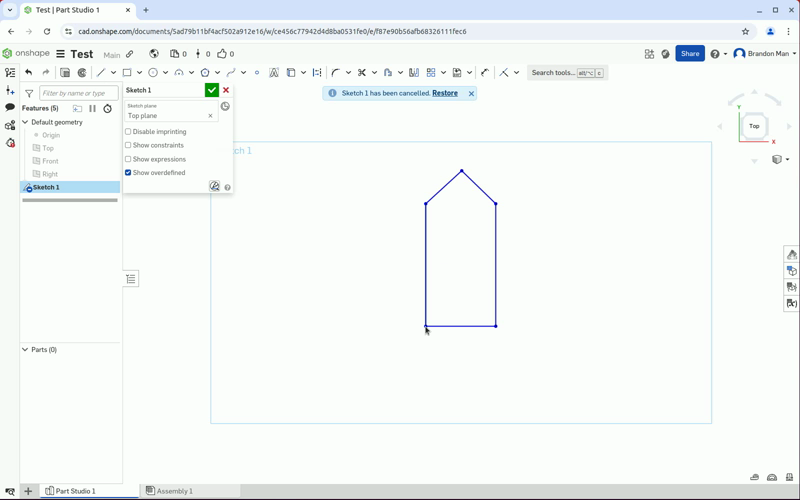
mouse_move(449, 271)
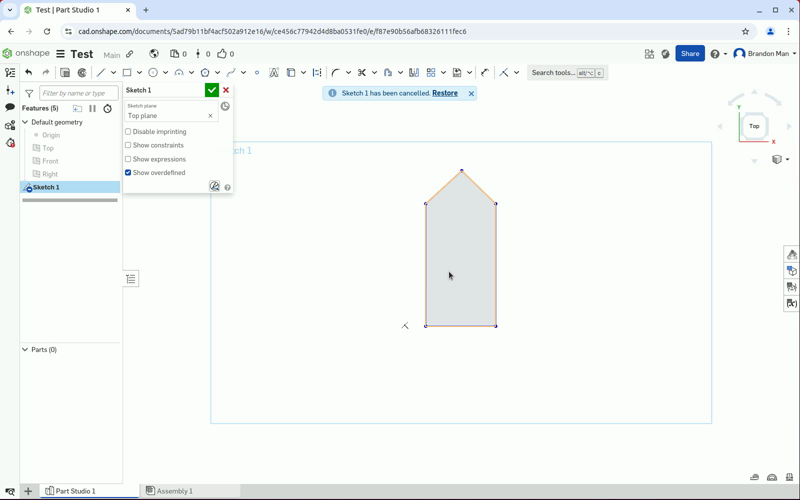
click(449, 271)
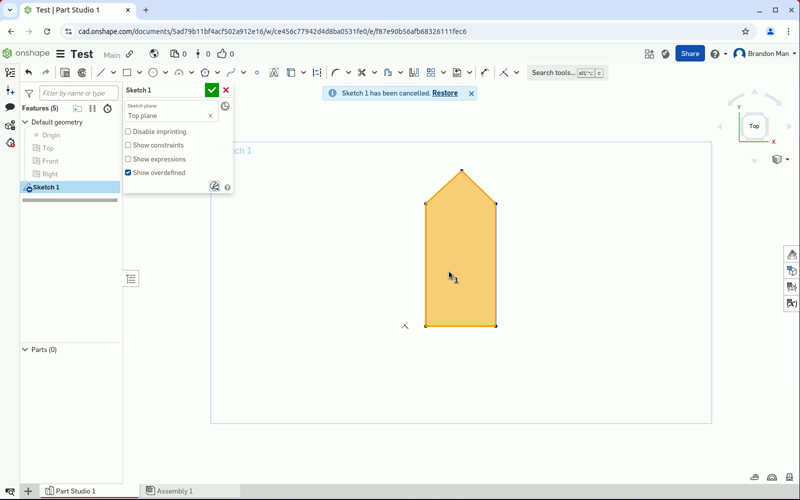
mouse_move(73, 352)
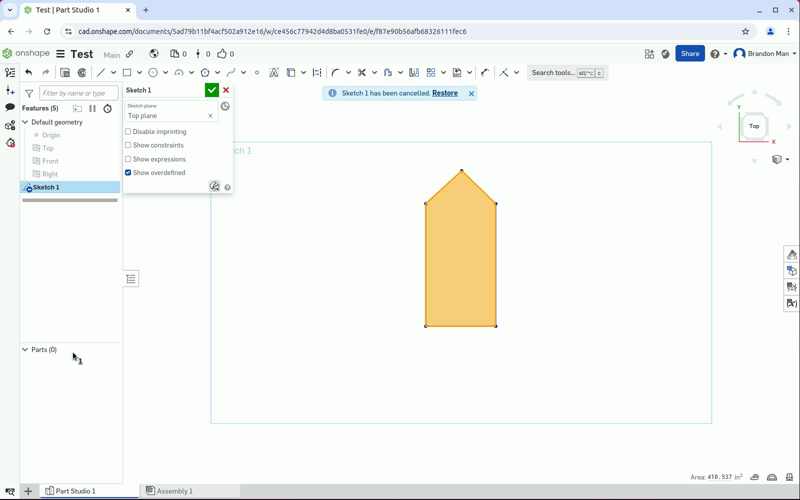
key(shift+y)
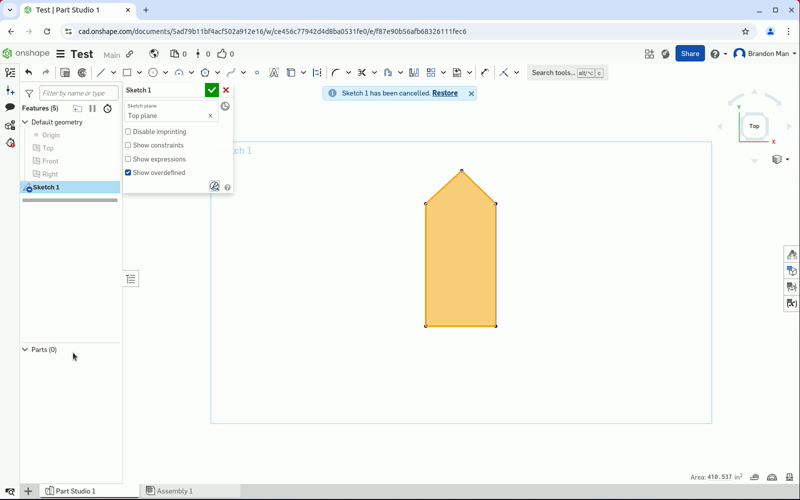
key(shift+e)
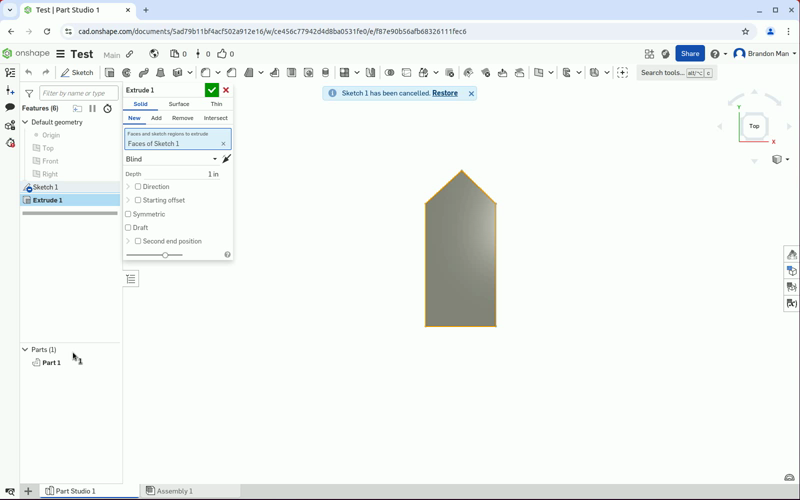
mouse_move(143, 106)
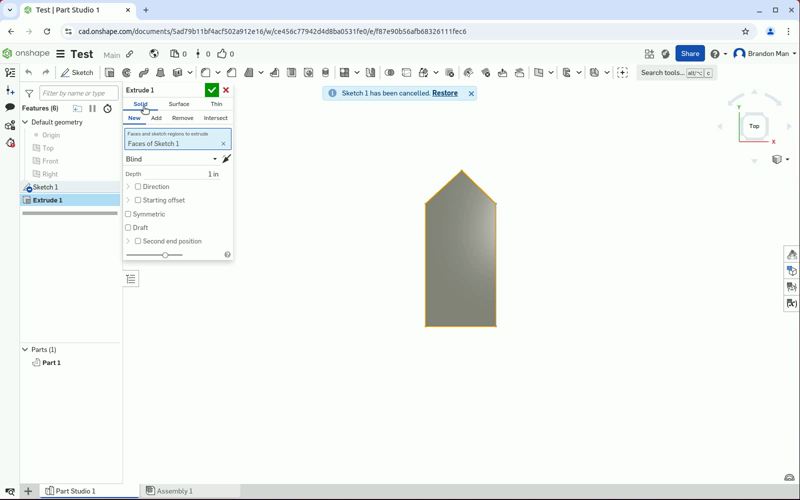
click(143, 106)
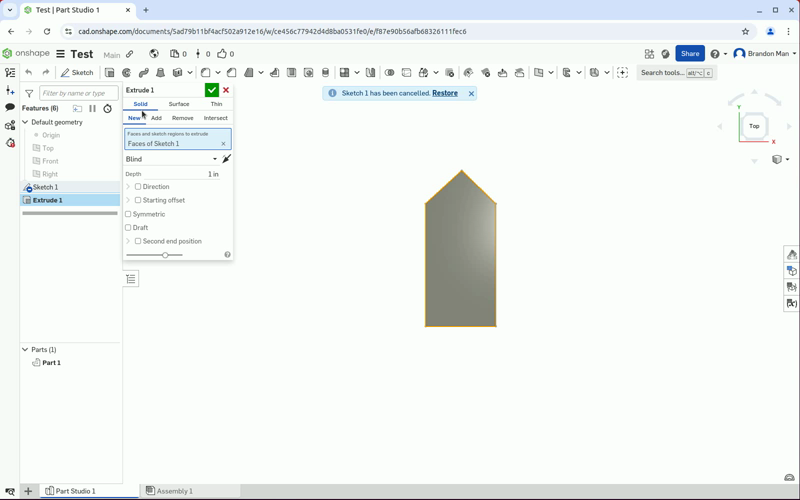
mouse_move(137, 120)
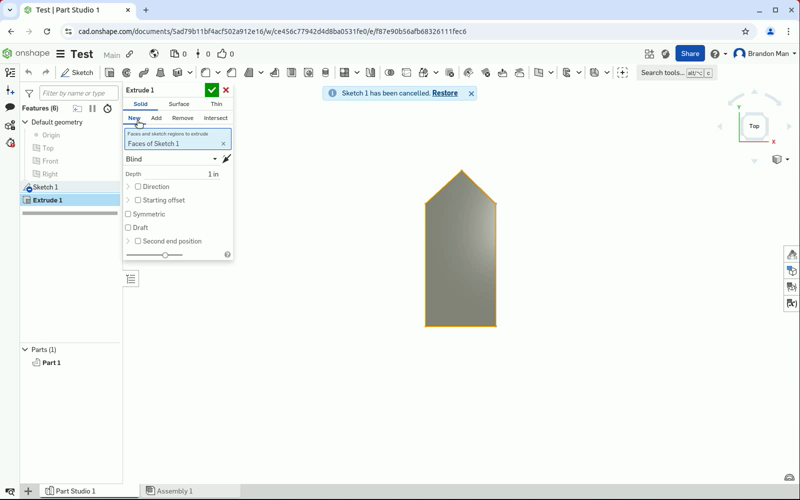
click(137, 120)
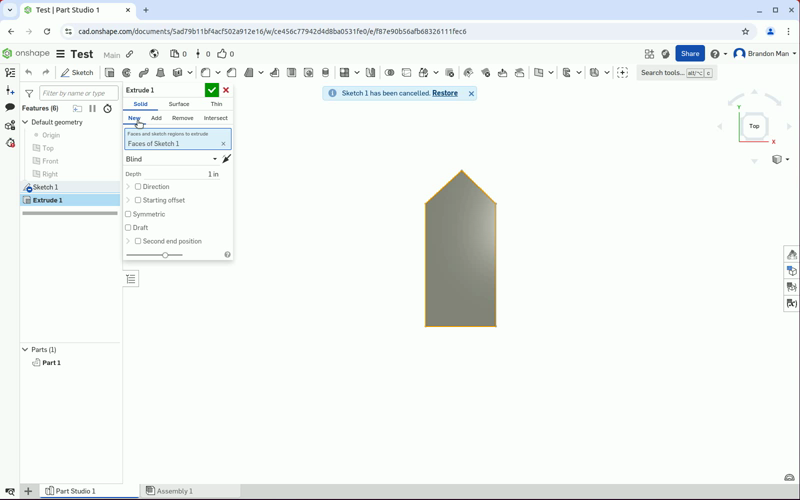
key(tab, 4)
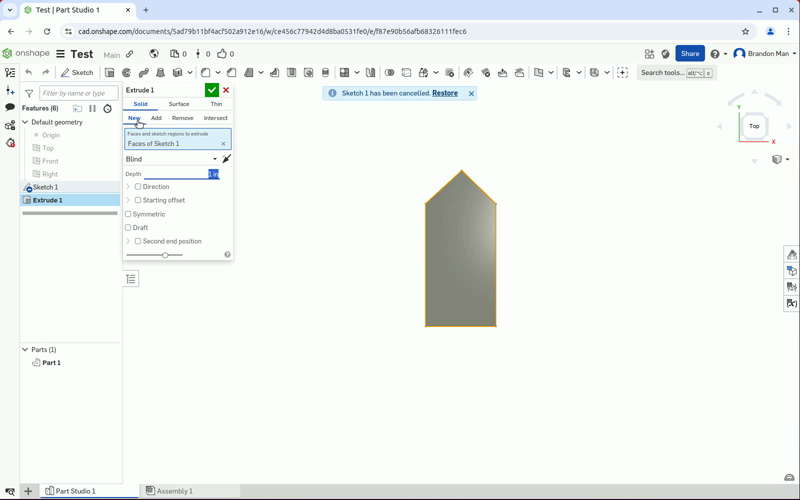
text(3.611)
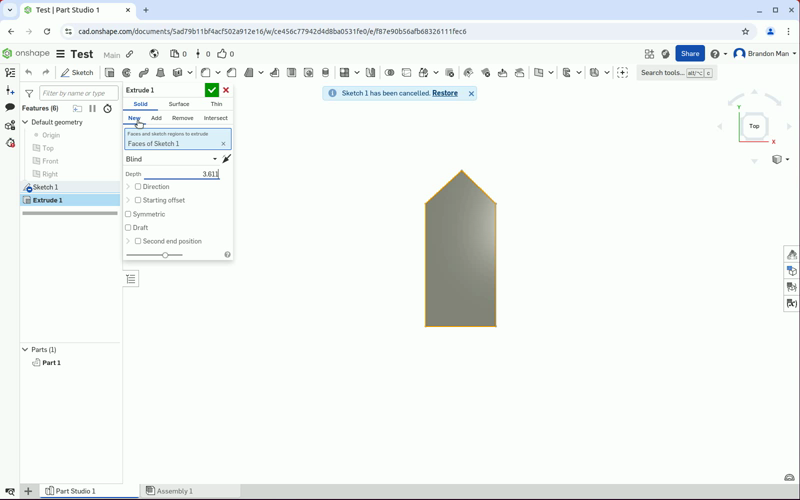
key(enter)
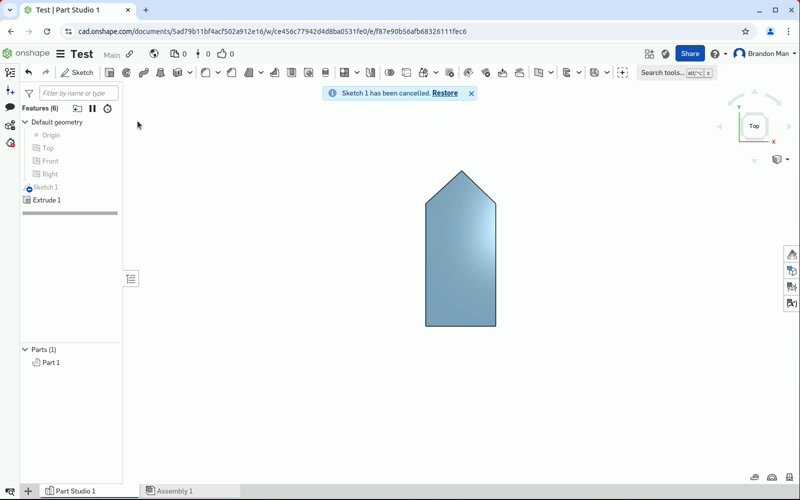
key(shift+h)
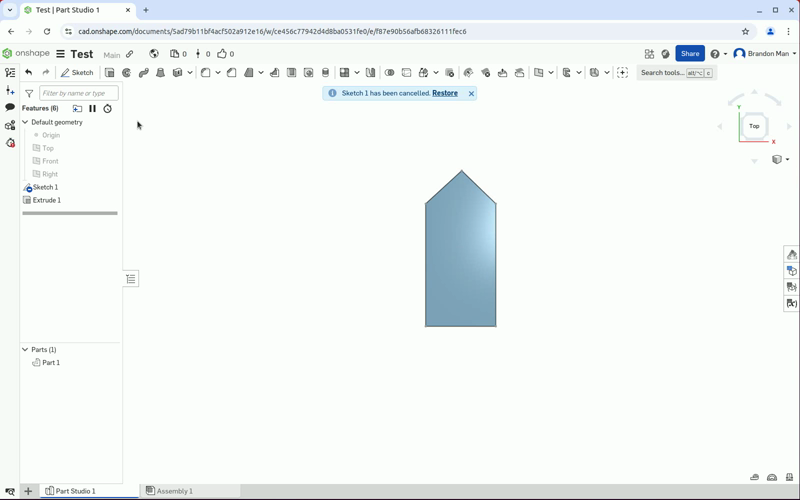
key(shift+h)
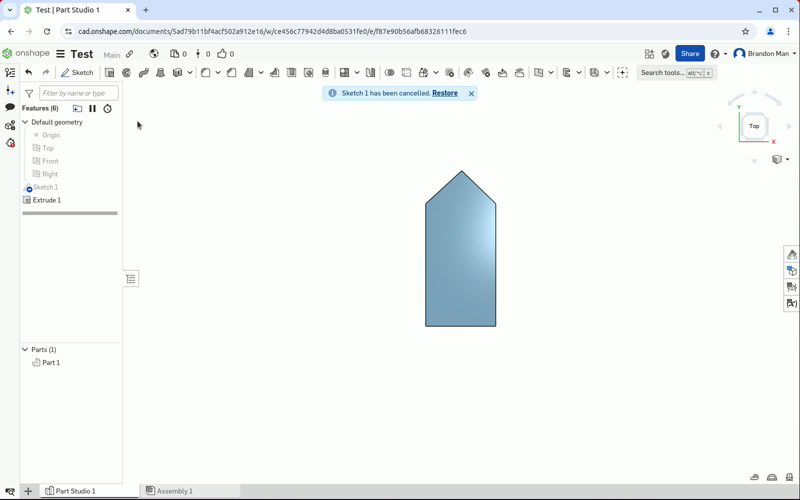
mouse_move(73, 189)
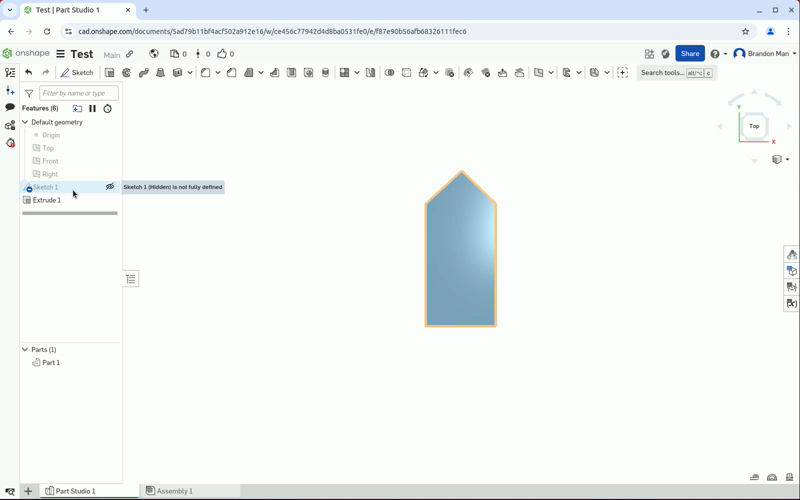
click(73, 189)
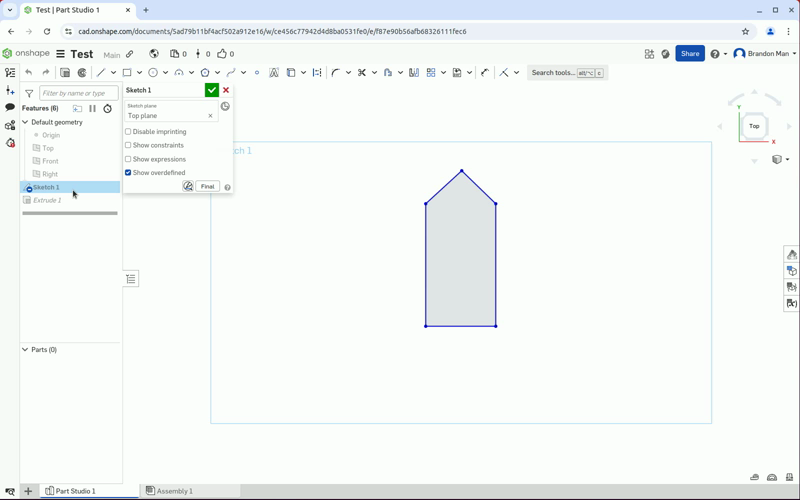
mouse_move(229, 92)
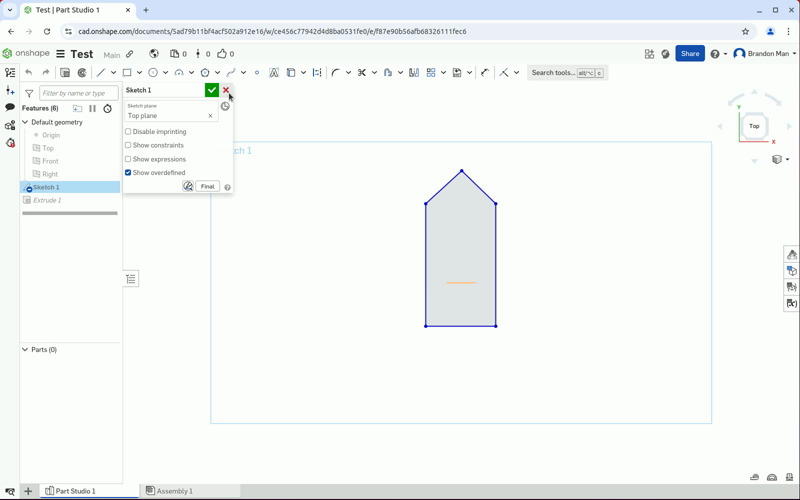
click(229, 92)
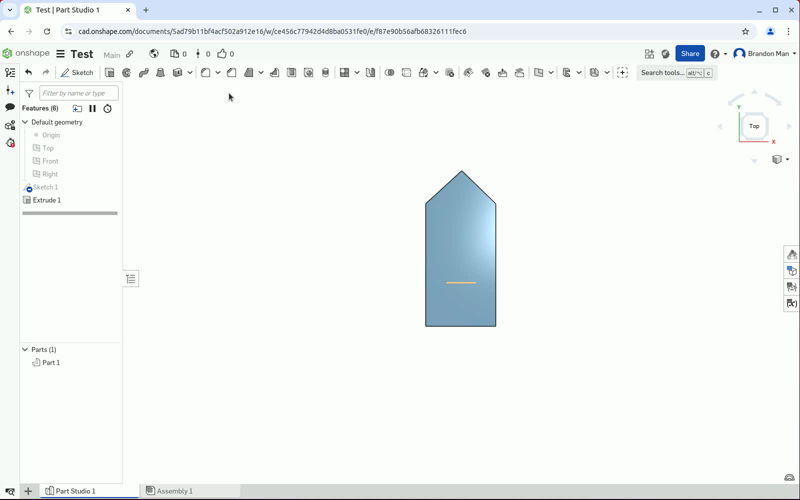
mouse_move(541, 75)
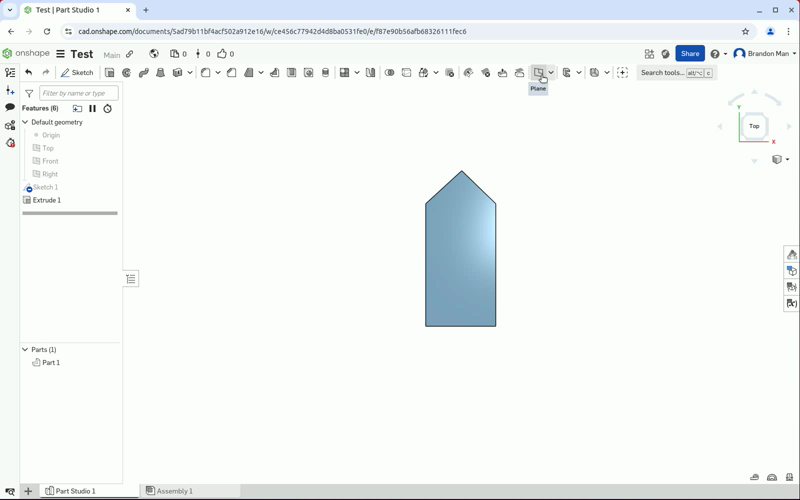
click(541, 75)
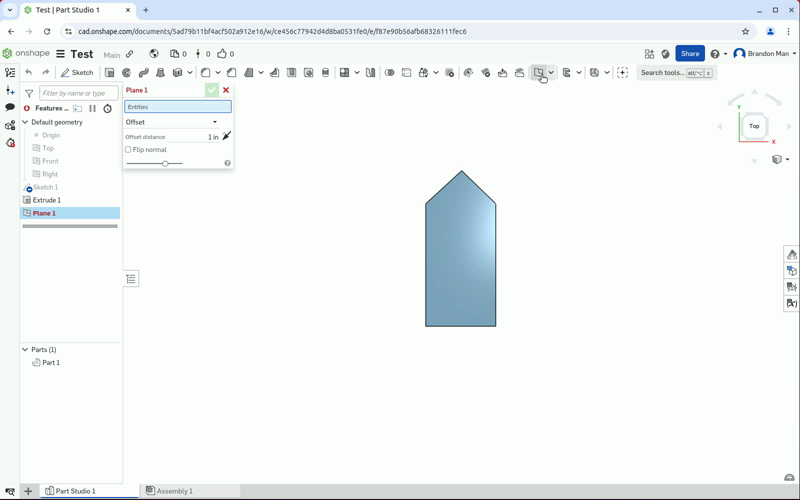
mouse_move(73, 150)
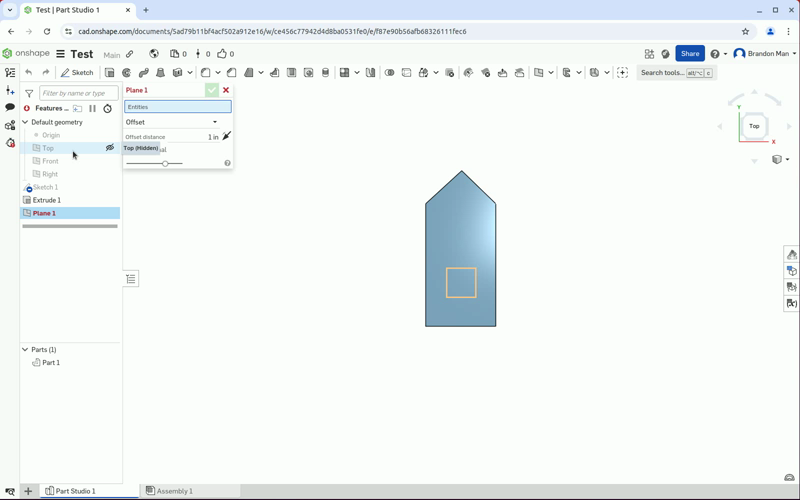
click(73, 150)
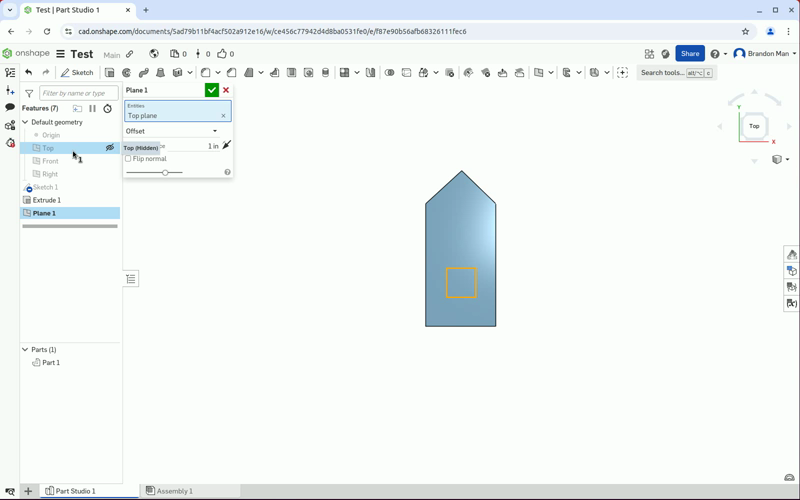
key(tab, 2)
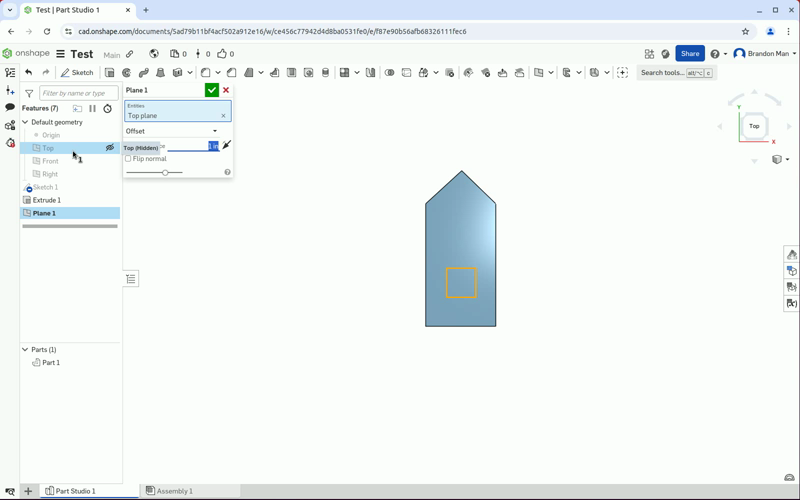
text(3.605)
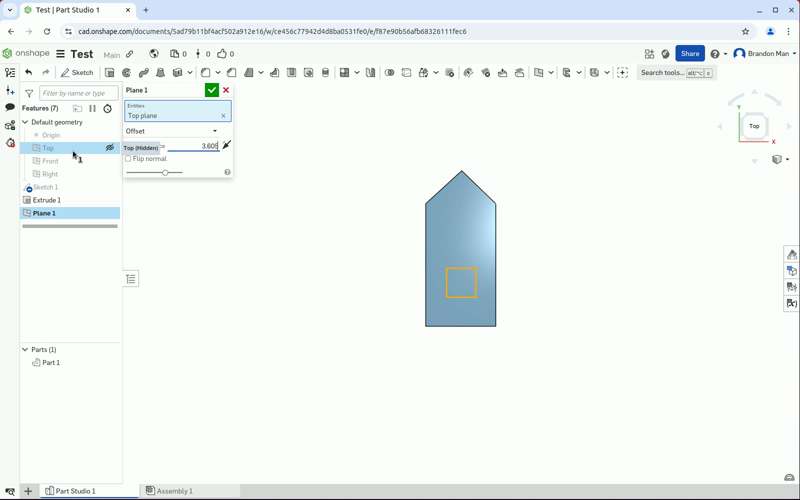
key(enter, 2)
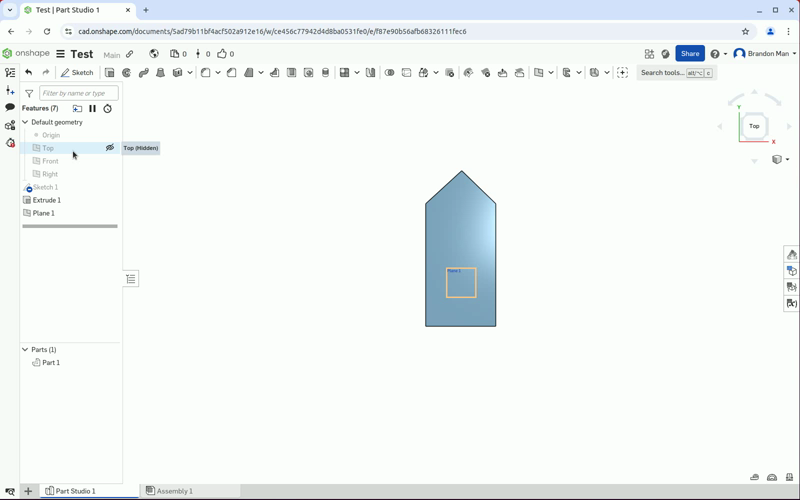
key(shift+s)
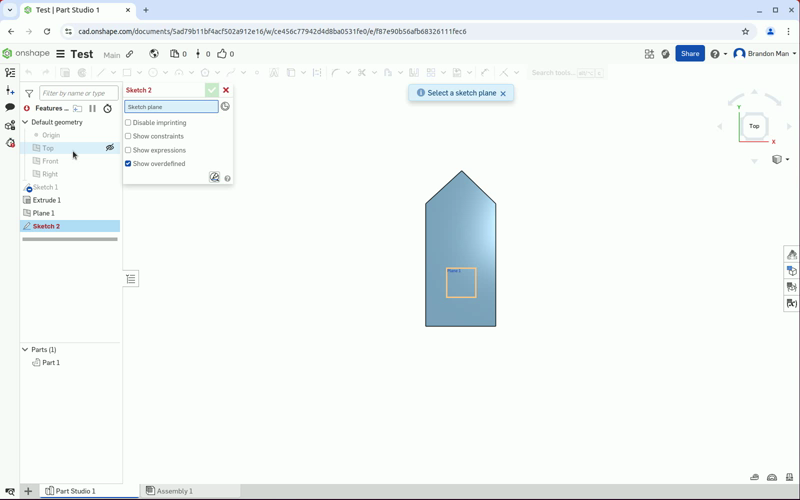
mouse_move(73, 215)
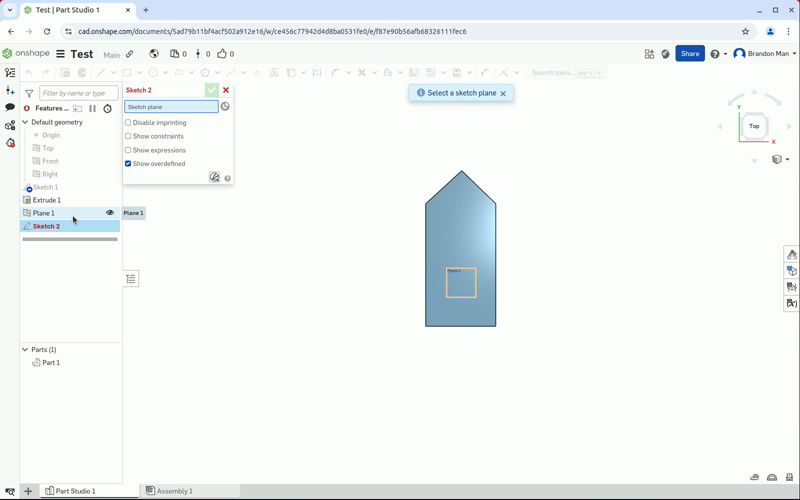
click(73, 215)
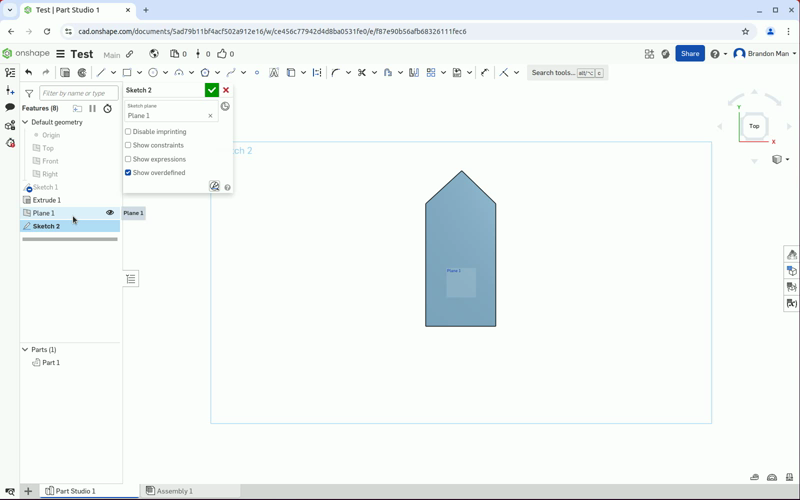
mouse_move(73, 352)
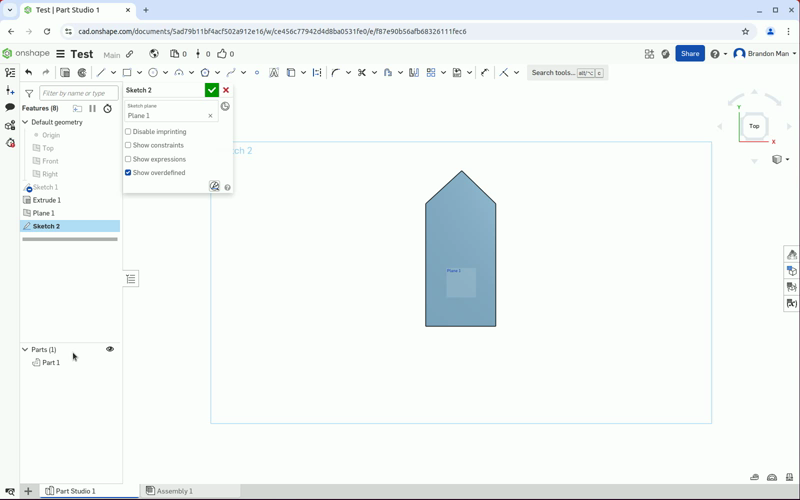
key(y)
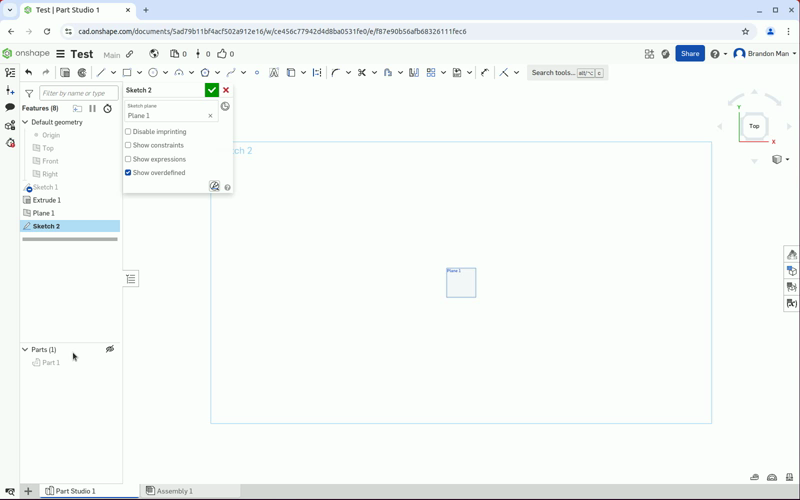
key(l)
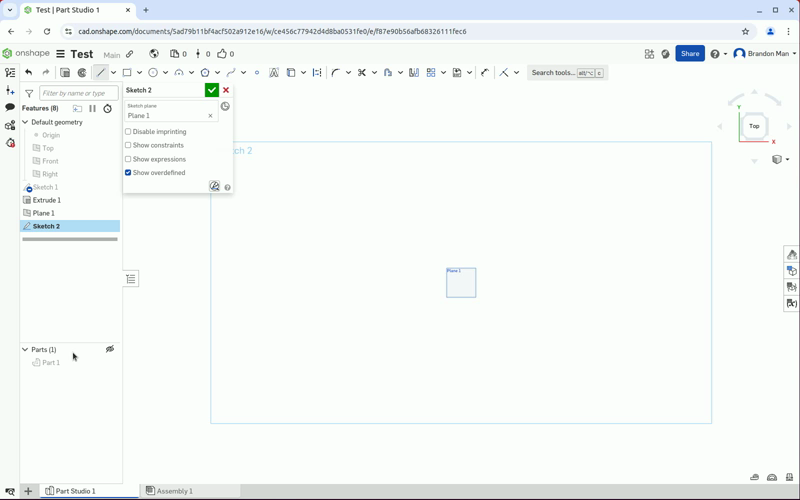
key_down(shift)
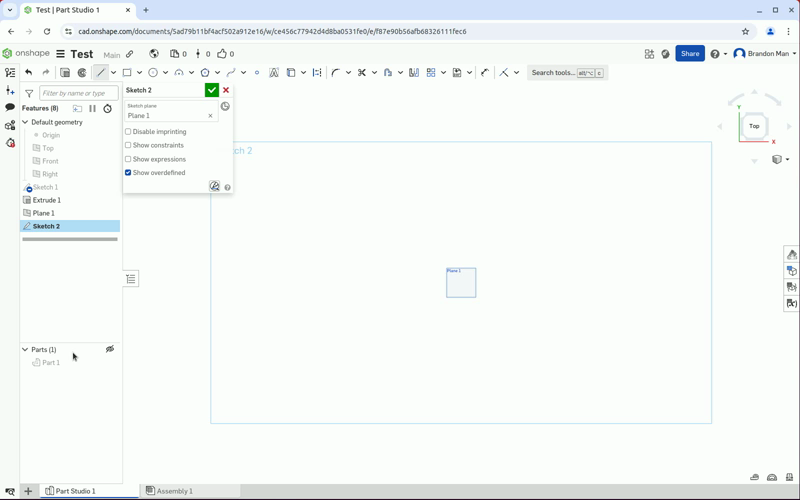
mouse_move(439, 312)
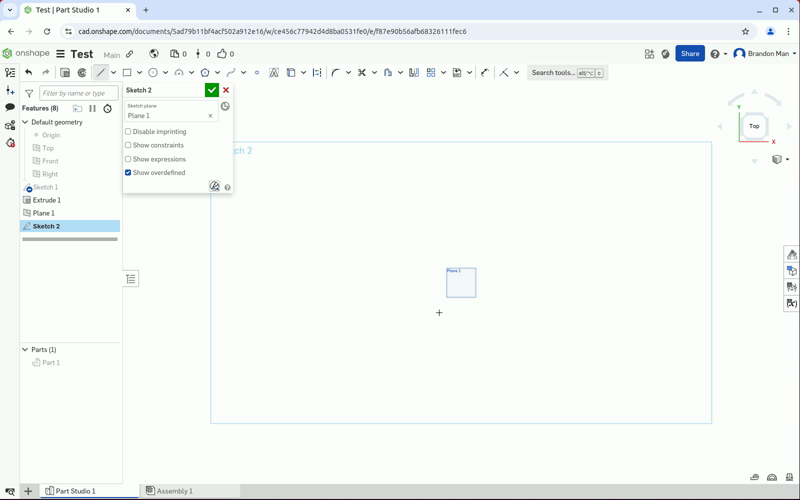
click(439, 312)
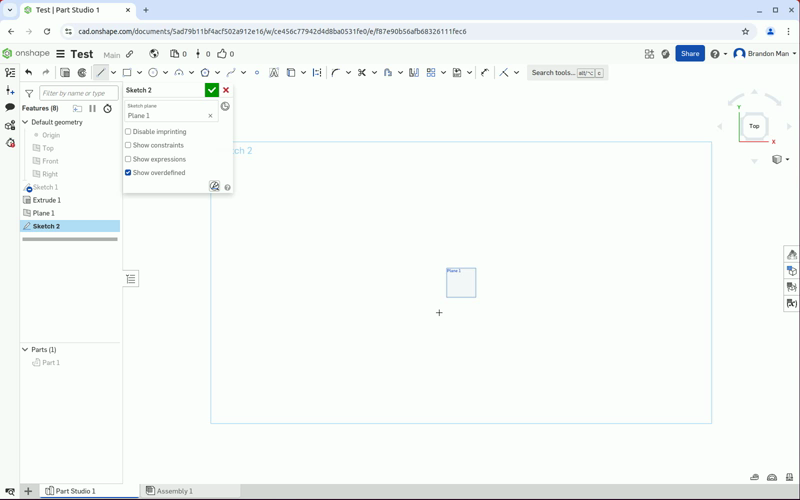
key_up(shift)
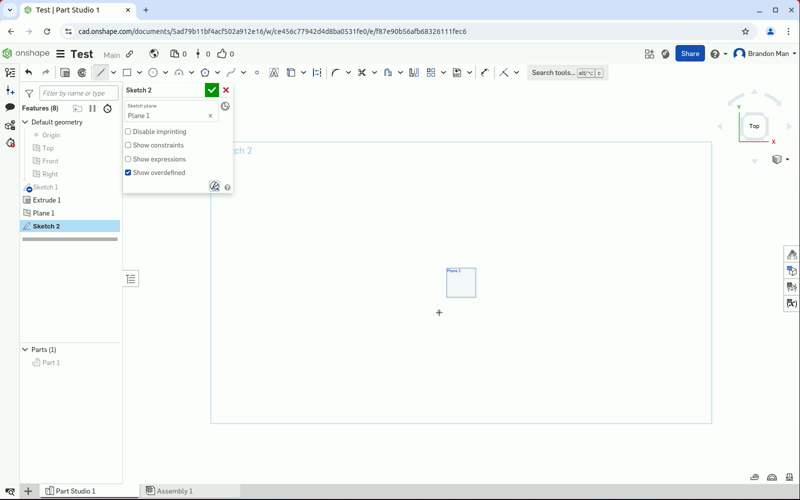
key_down(shift)
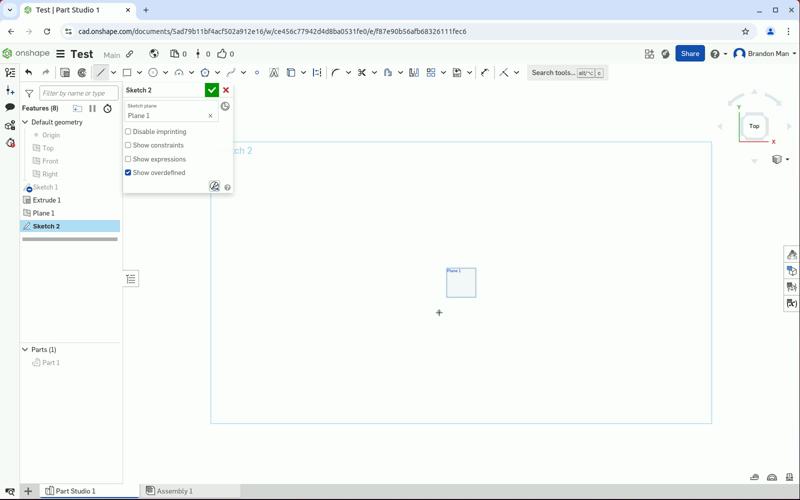
mouse_move(469, 312)
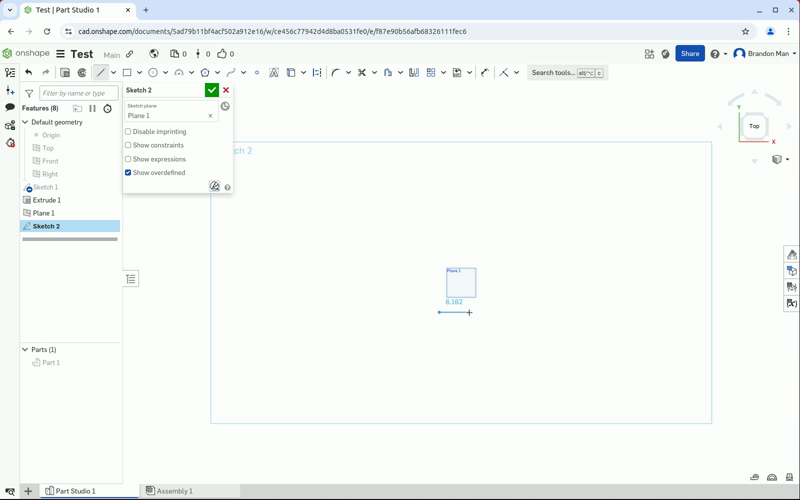
mouse_move(481, 312)
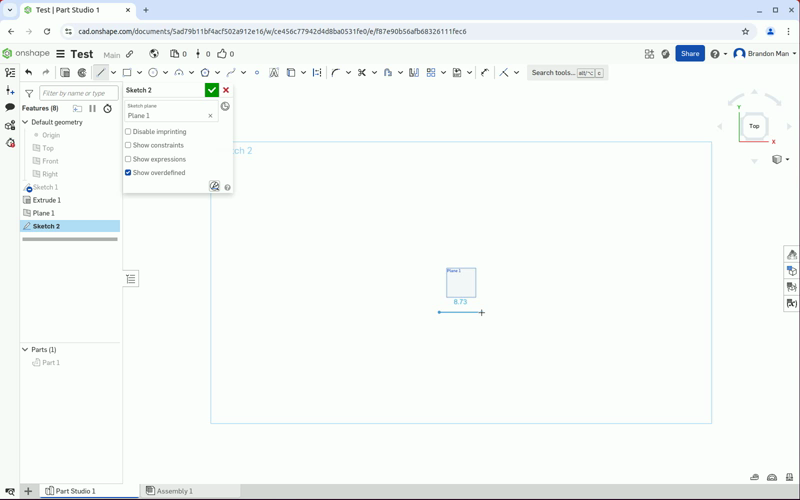
click(481, 312)
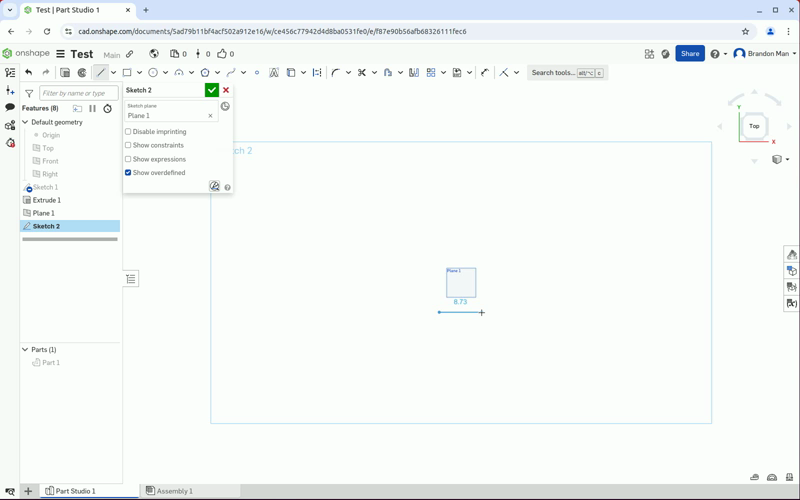
key_up(shift)
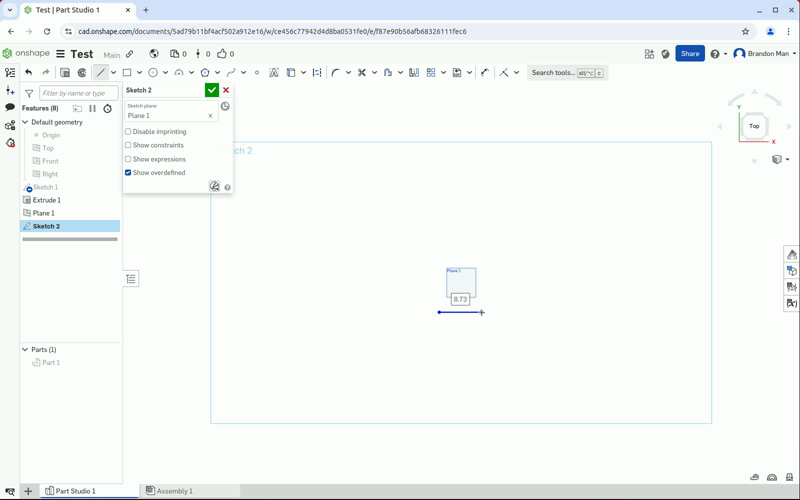
key_down(shift)
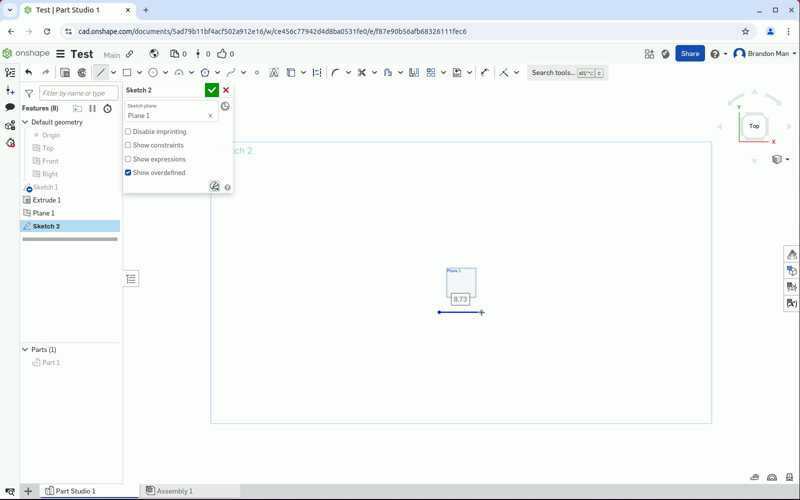
mouse_move(481, 206)
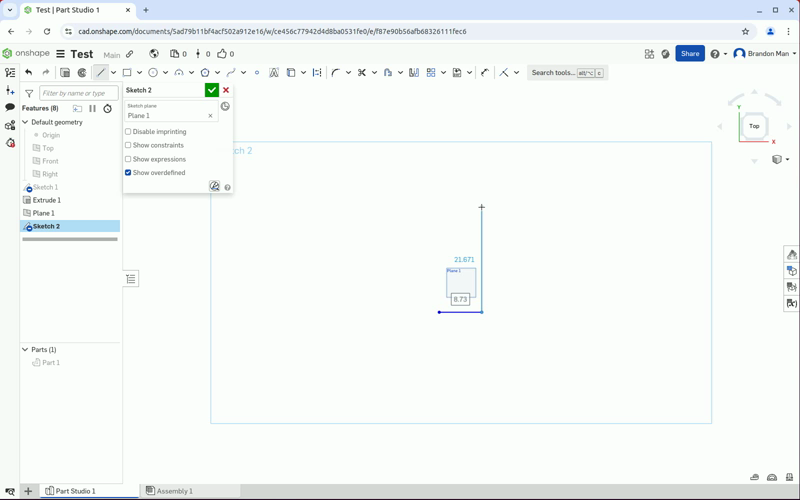
click(481, 206)
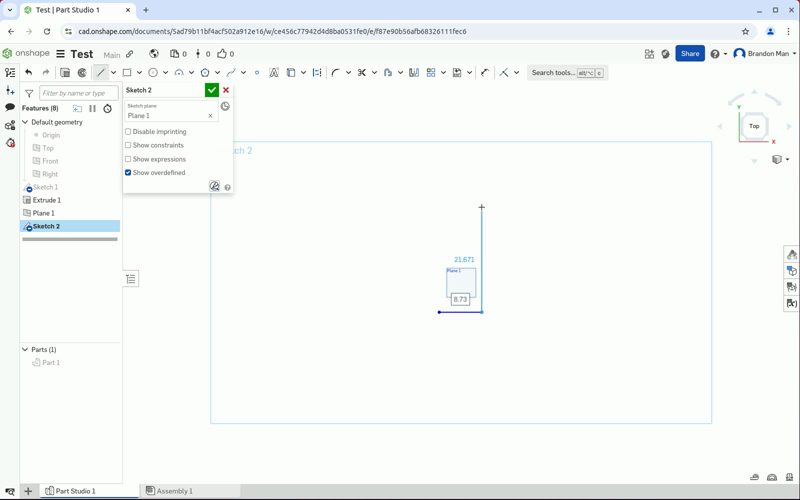
key_up(shift)
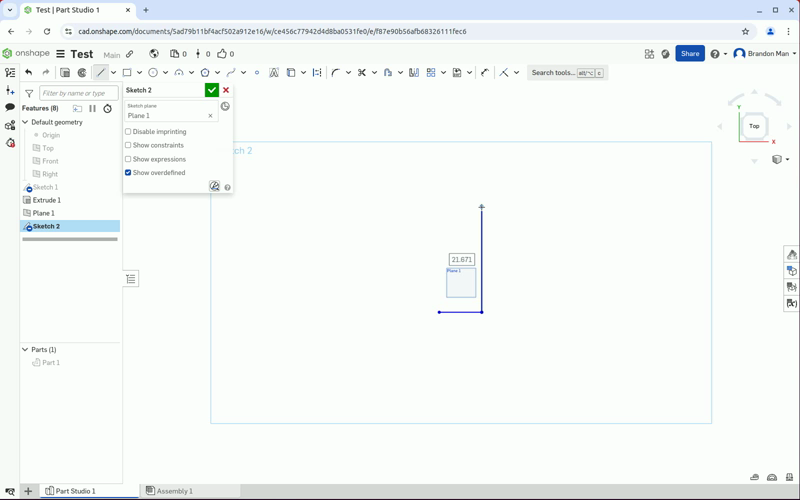
key_down(shift)
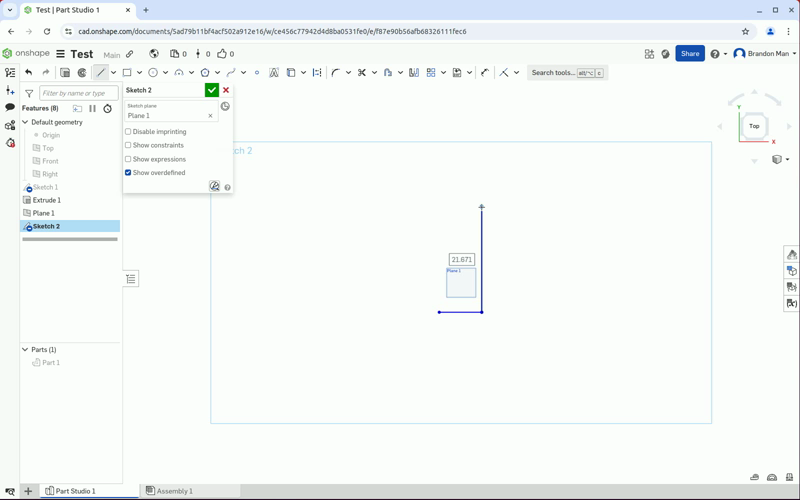
mouse_move(511, 206)
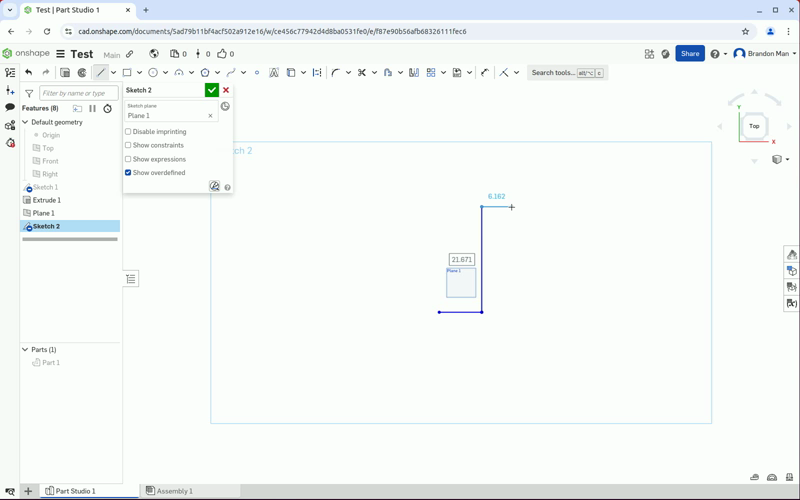
mouse_move(439, 206)
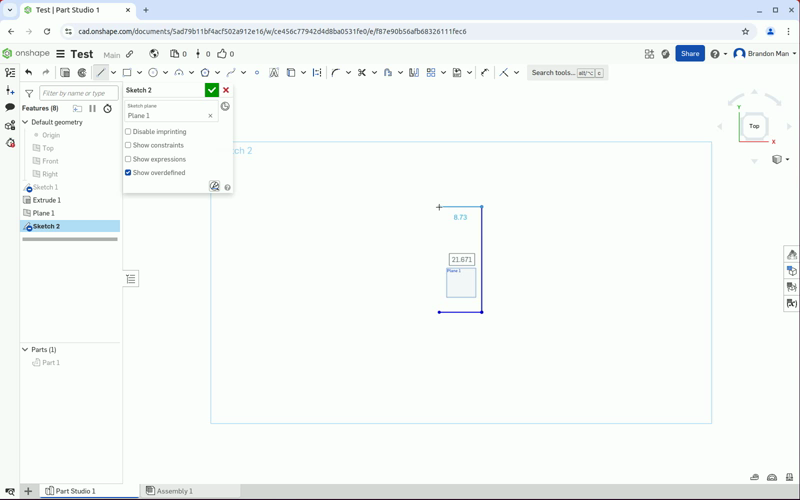
click(439, 206)
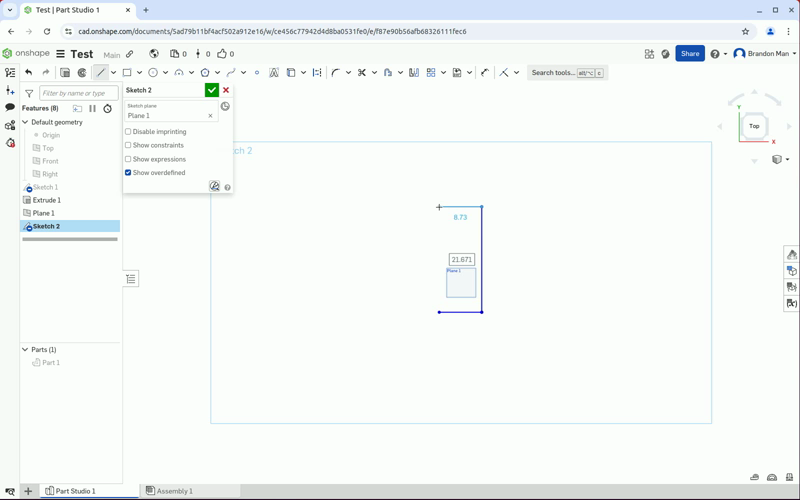
key_up(shift)
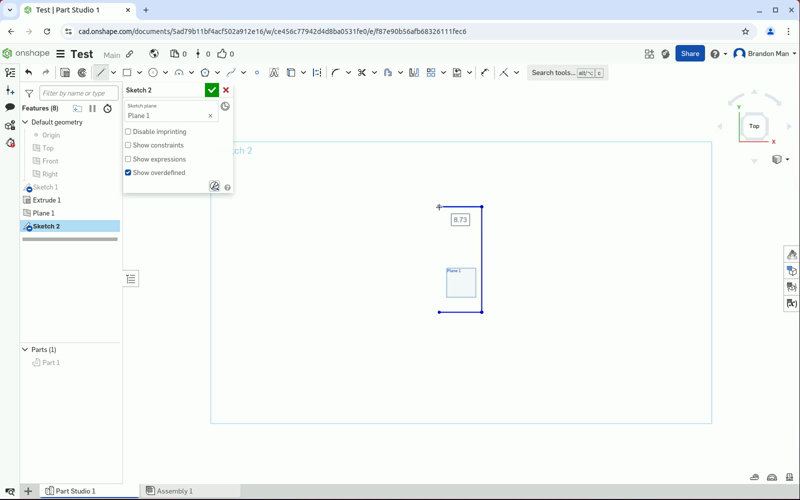
key_down(shift)
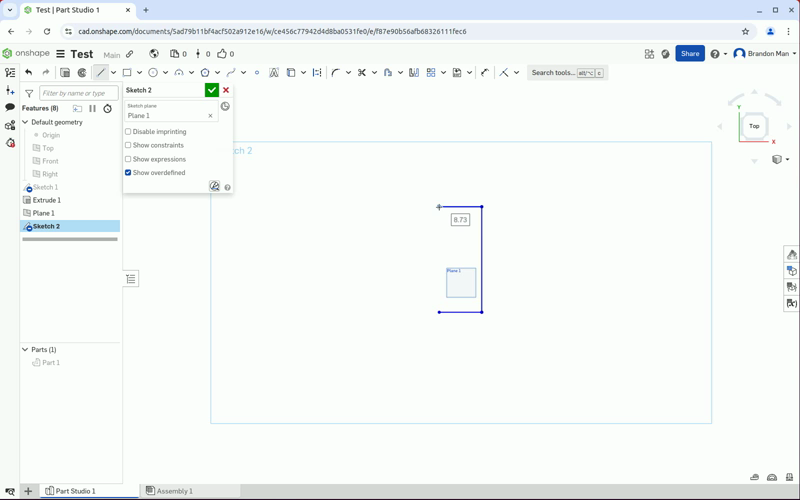
mouse_move(439, 312)
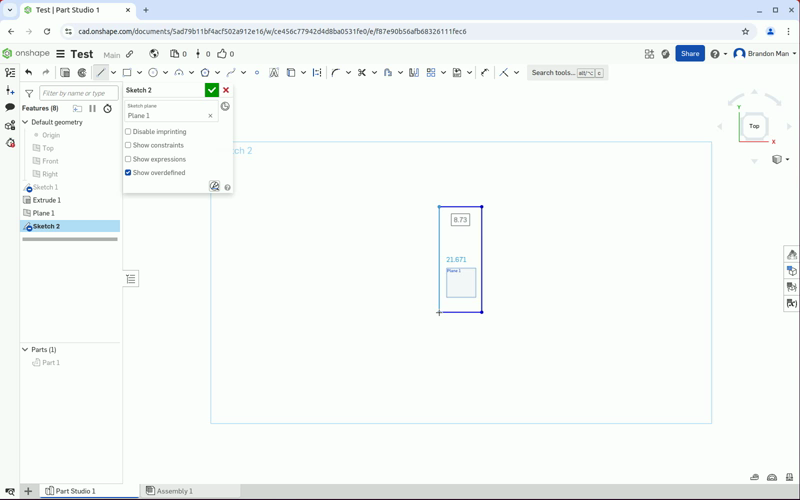
key_up(shift)
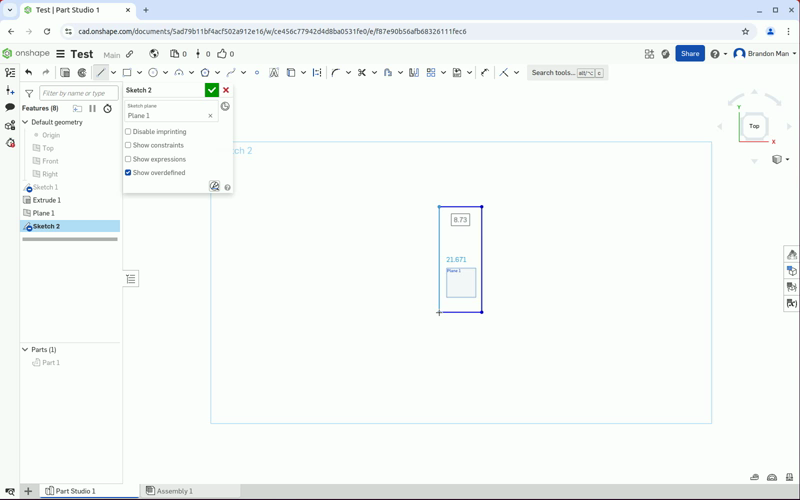
click(439, 312)
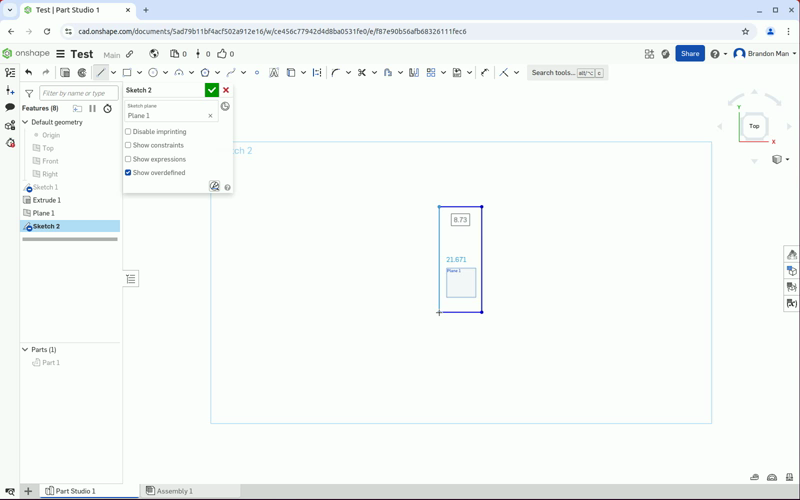
key(esc)
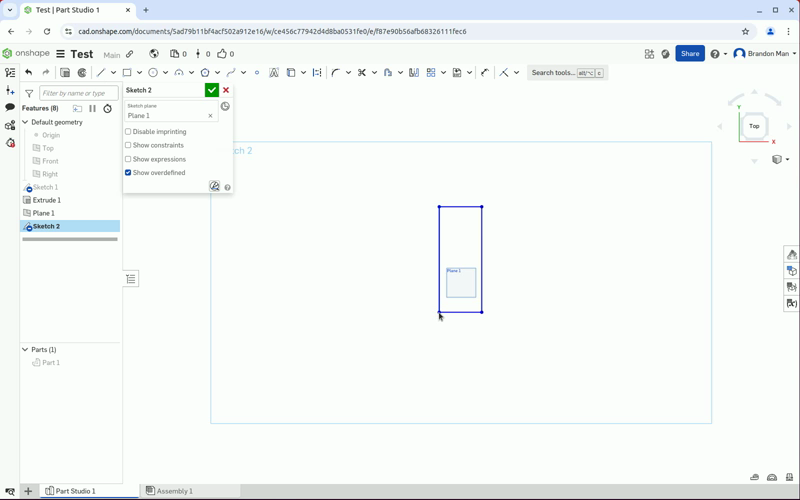
mouse_move(473, 220)
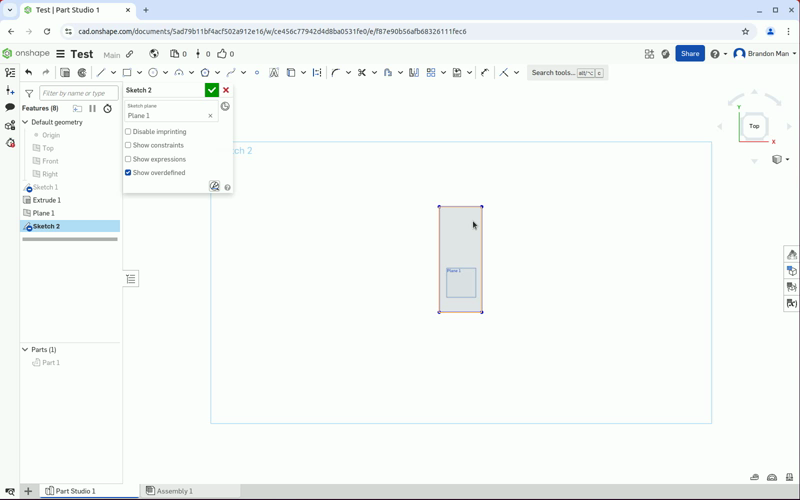
click(473, 220)
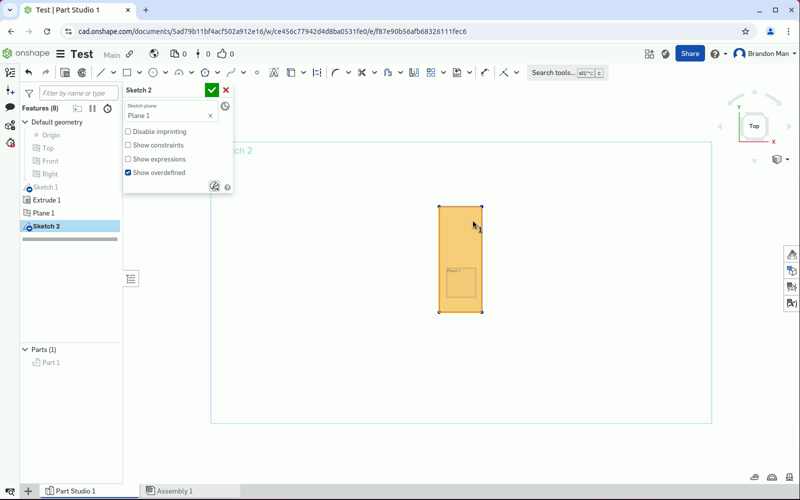
mouse_move(73, 352)
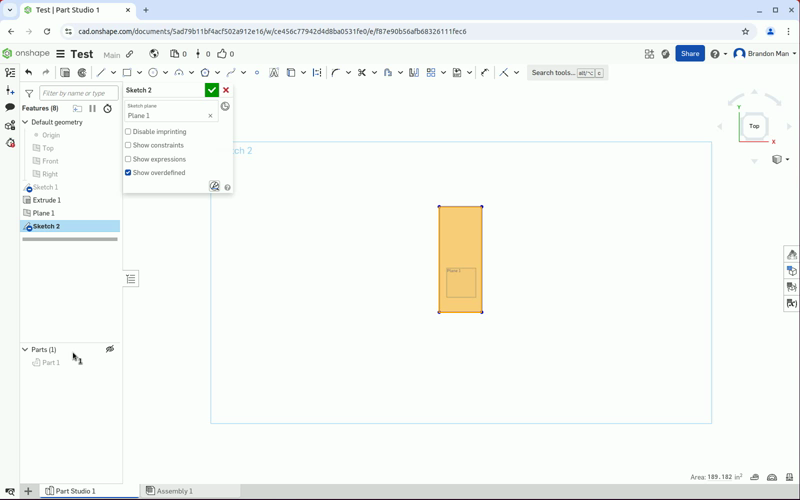
key(shift+y)
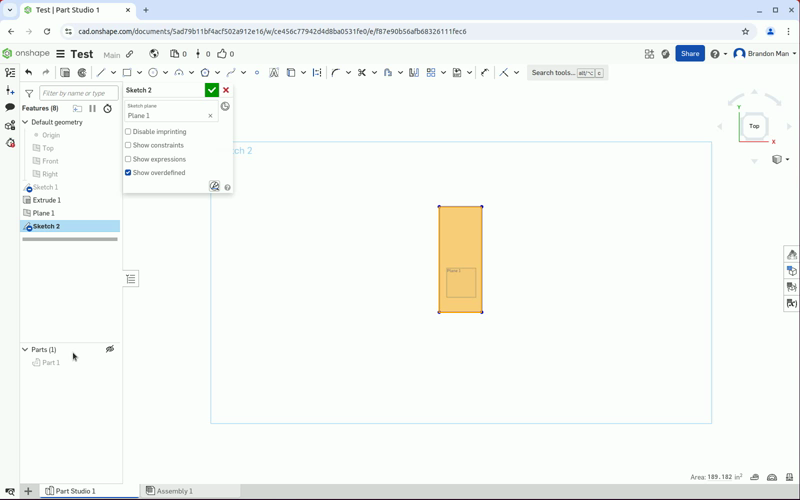
key(shift+e)
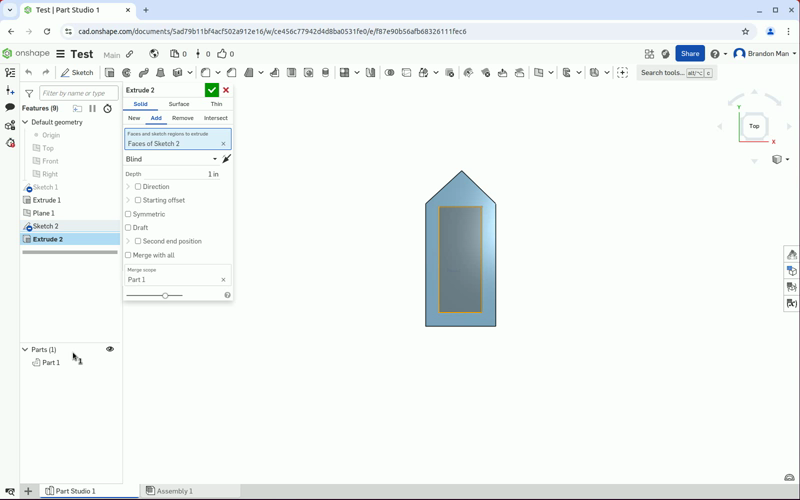
mouse_move(143, 106)
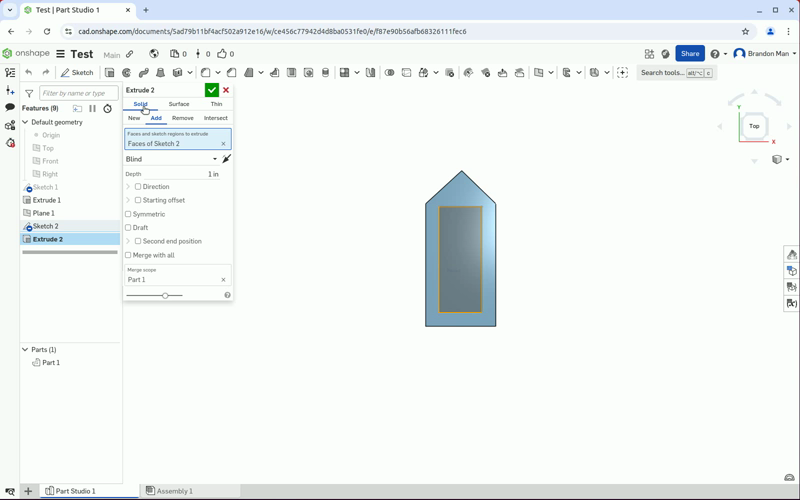
click(143, 106)
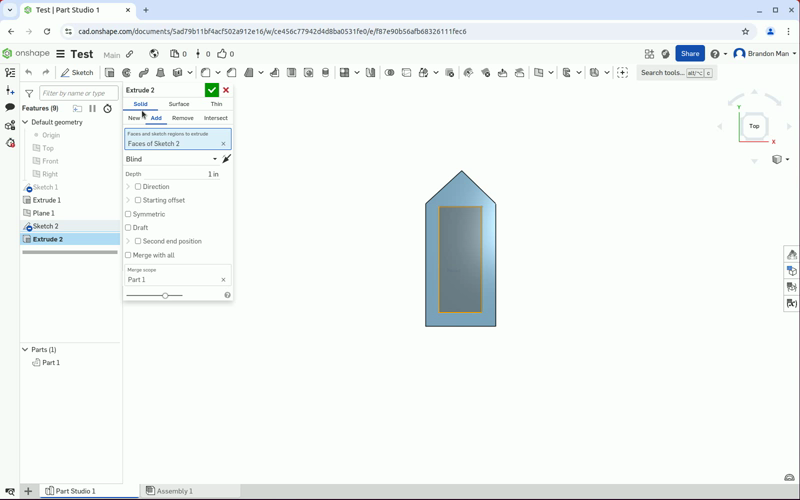
mouse_move(137, 120)
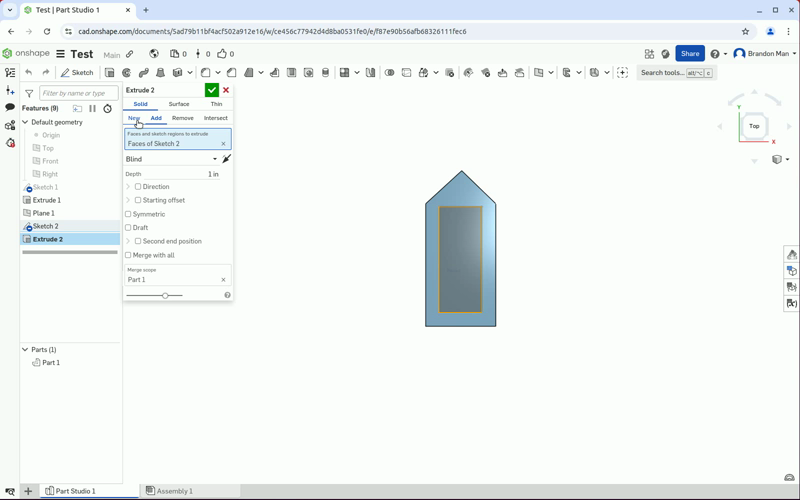
click(137, 120)
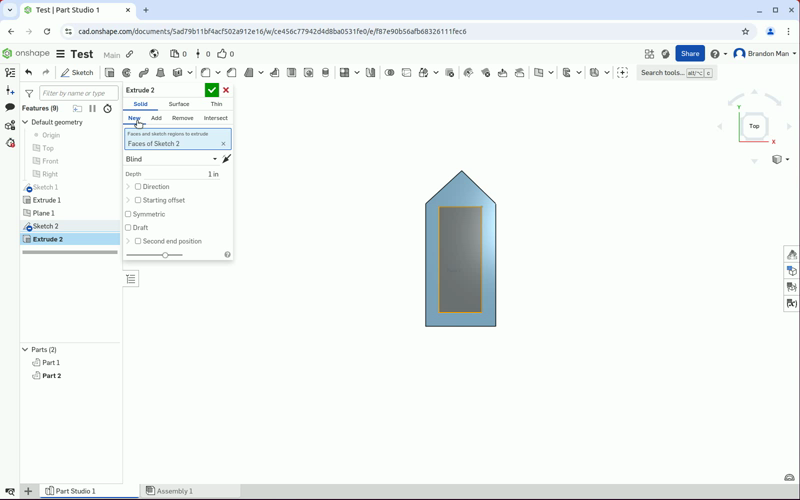
key(tab, 4)
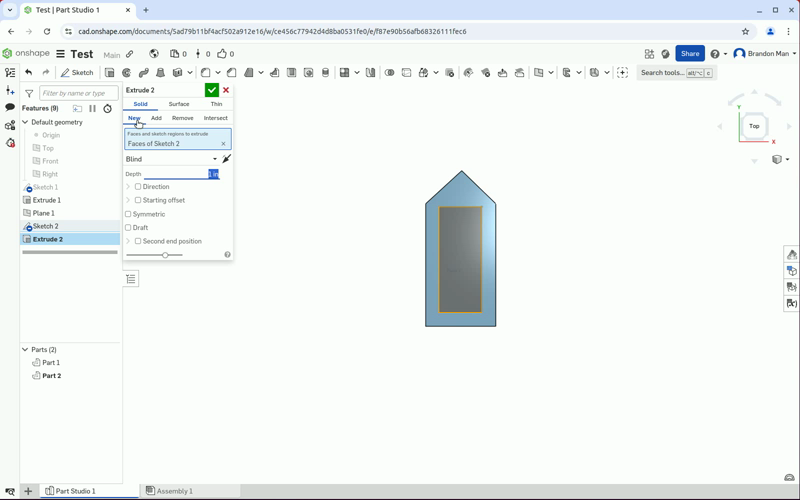
text(9.147)
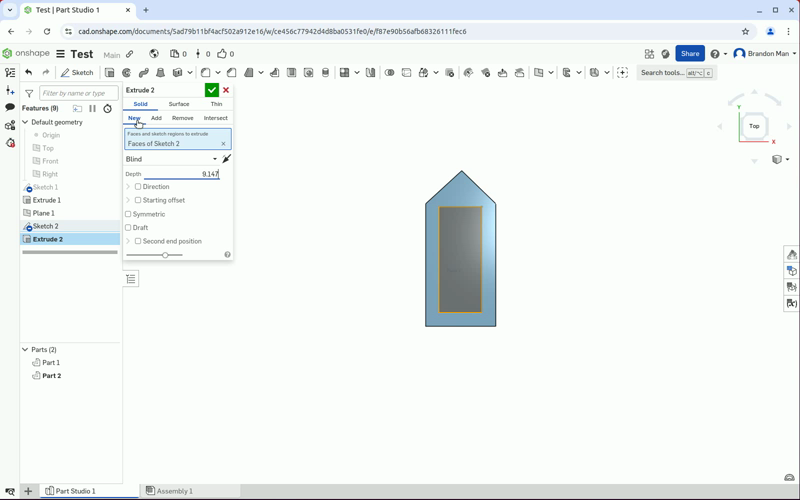
key(enter)
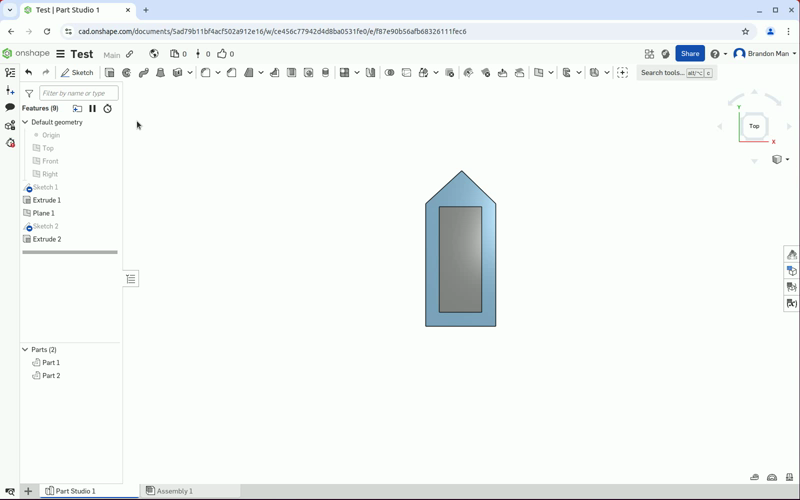
key(shift+h)
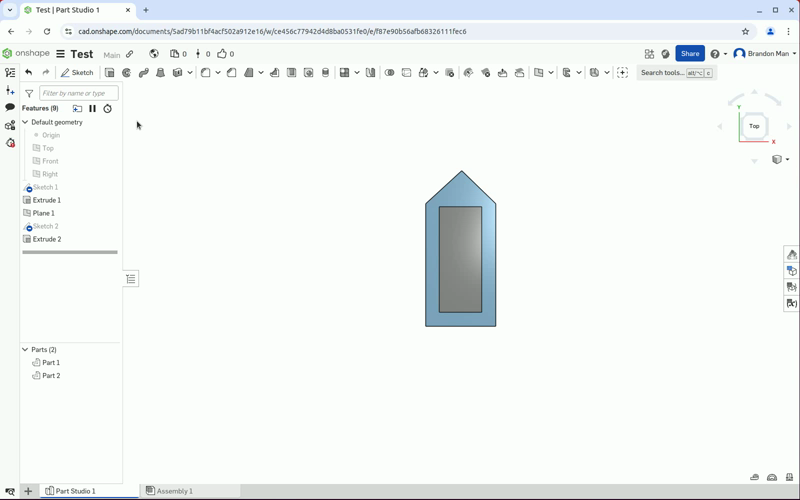
key(shift+h)
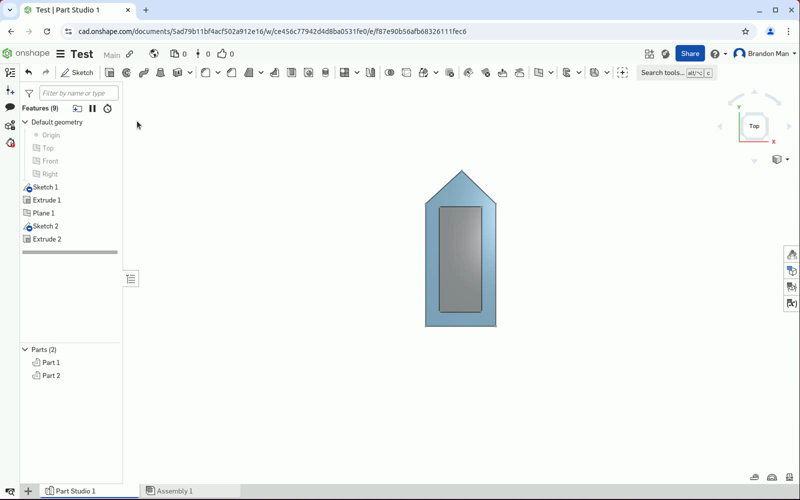
key(shift+7)
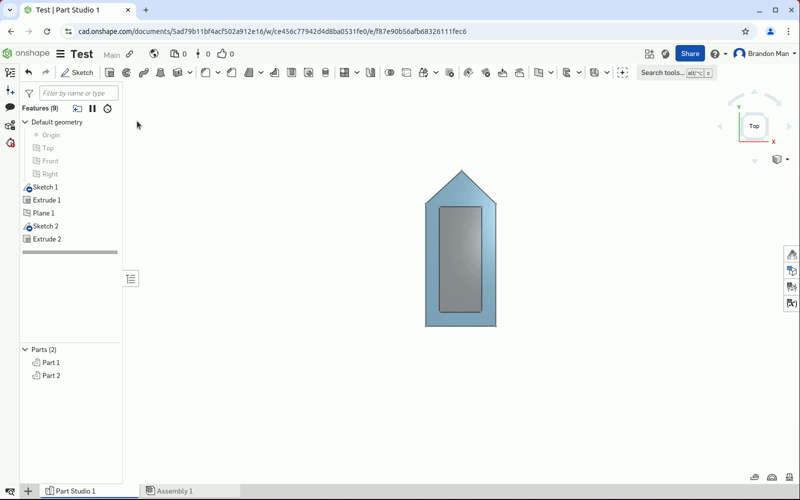
key(up, 3)
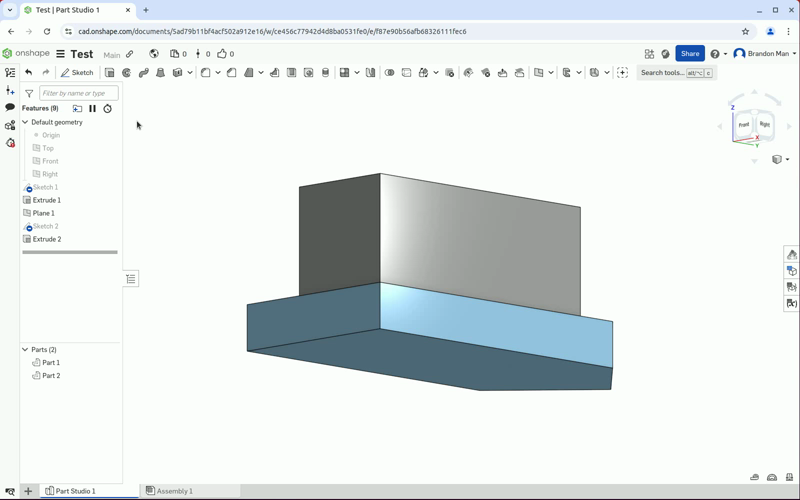
key(left, 3)
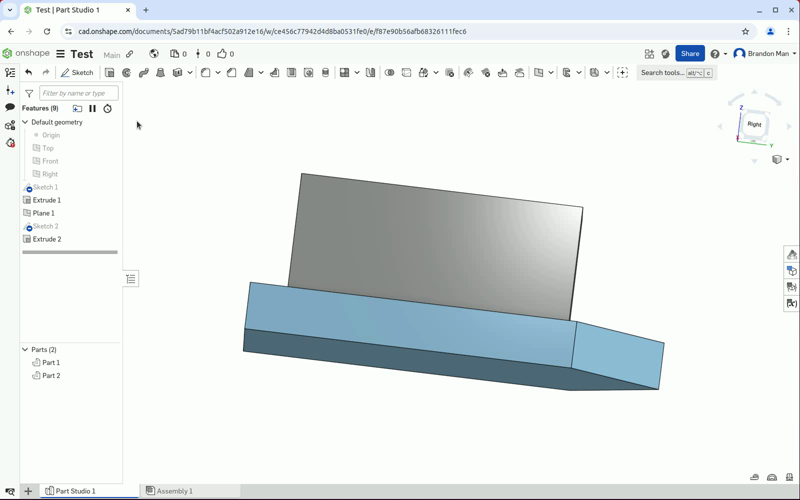
key(right, 3)
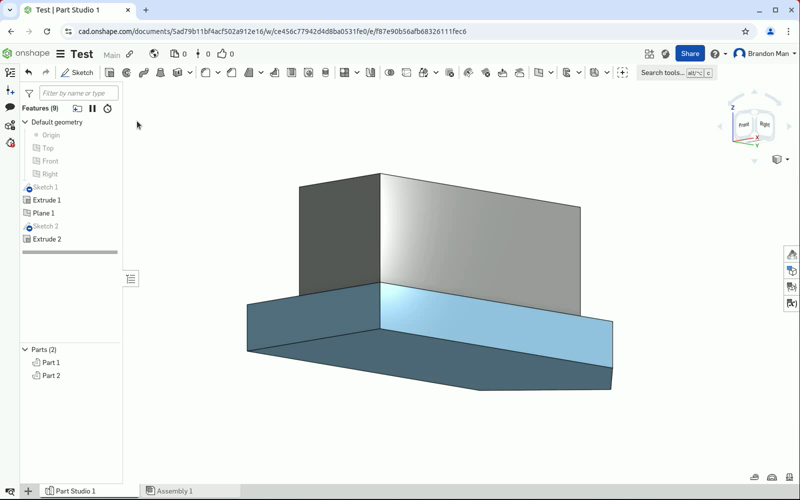
key(down, 3)
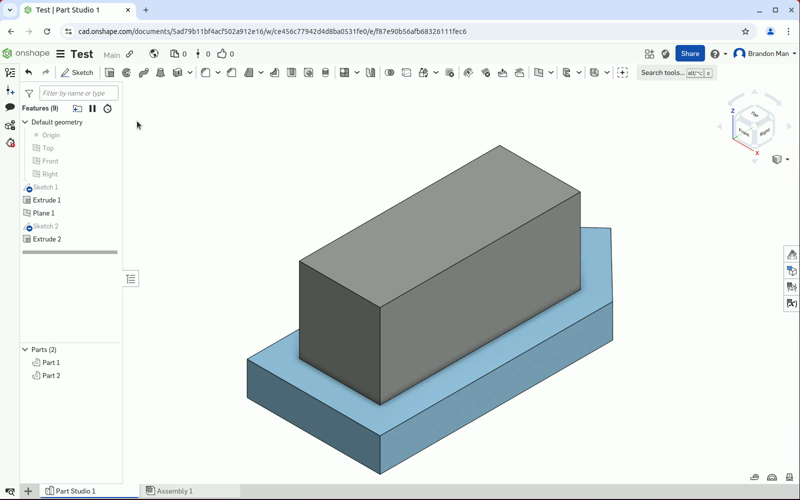
mouse_move(73, 189)
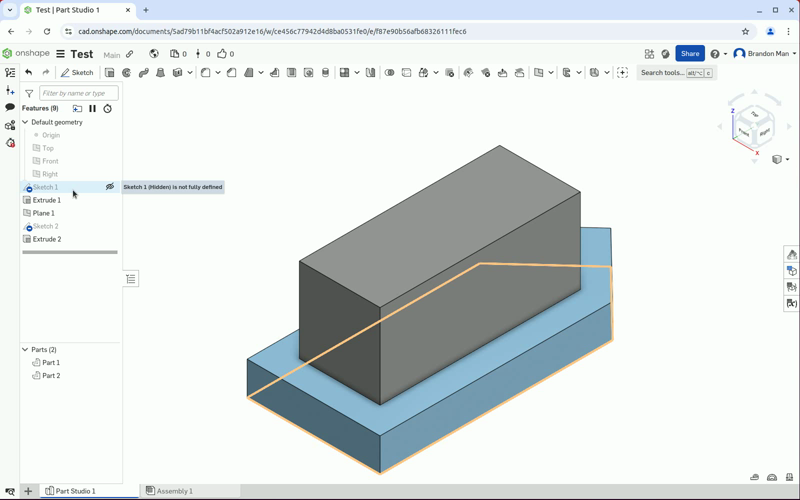
click(73, 189)